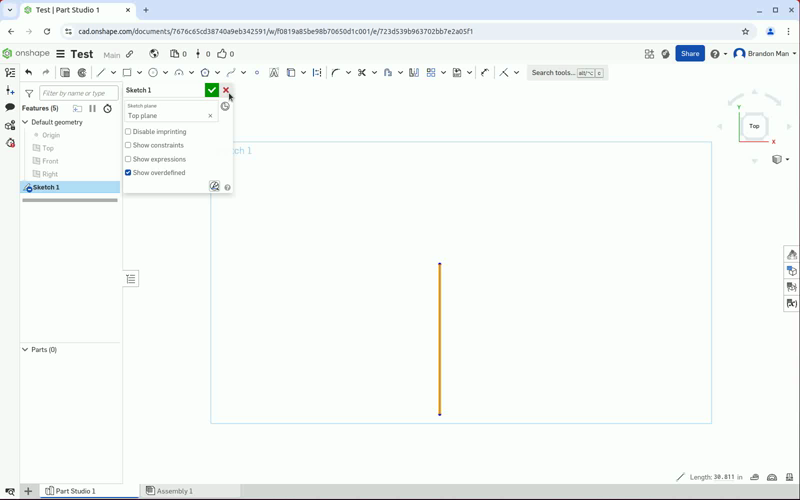
key(shift+h)
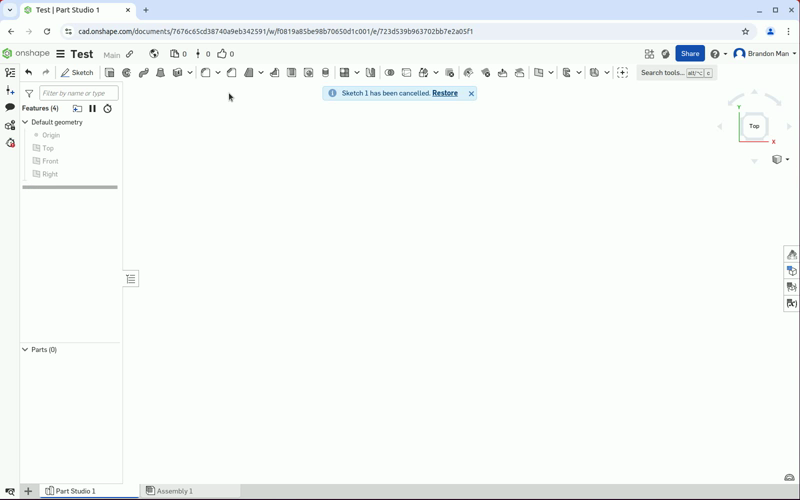
mouse_move(73, 352)
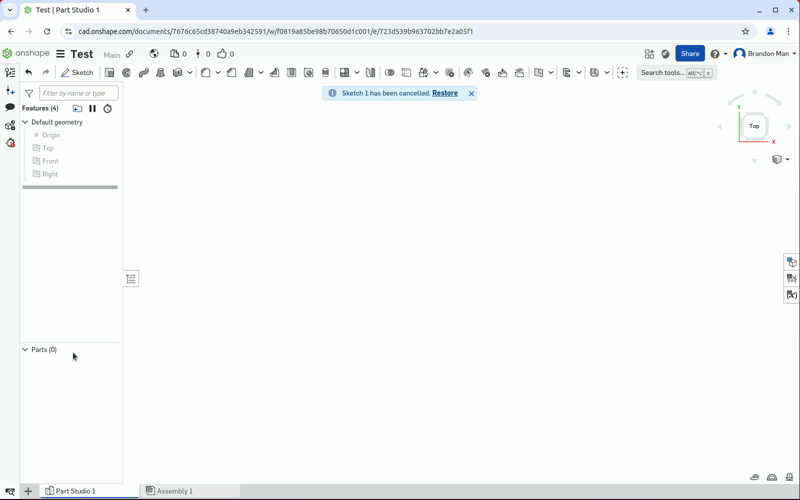
key(y)
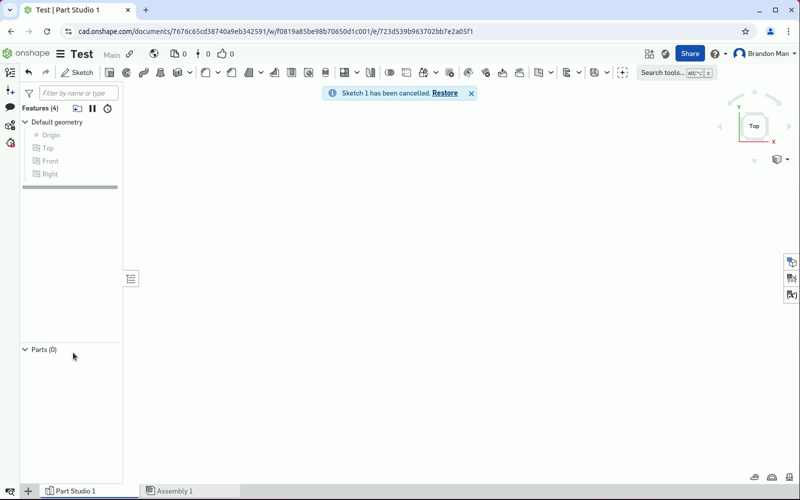
key(shift+p)
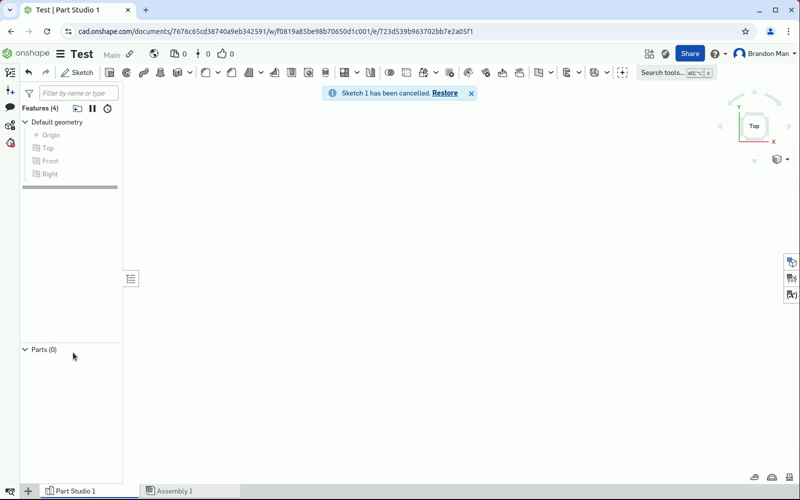
key(space)
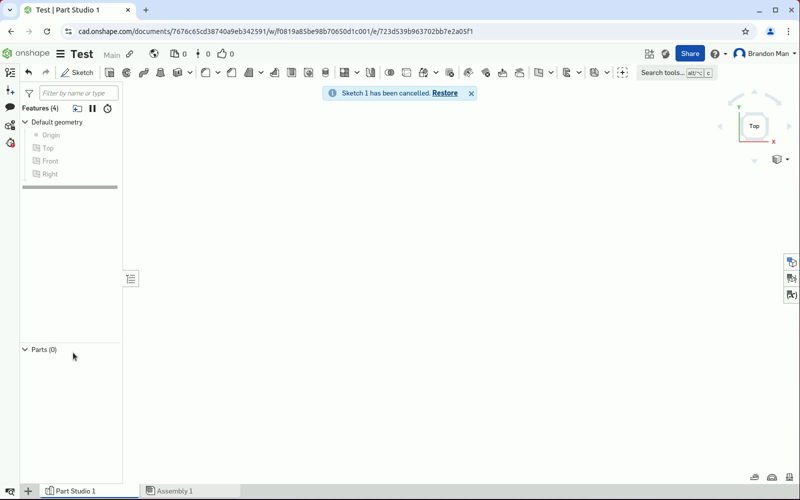
key_down(shift)
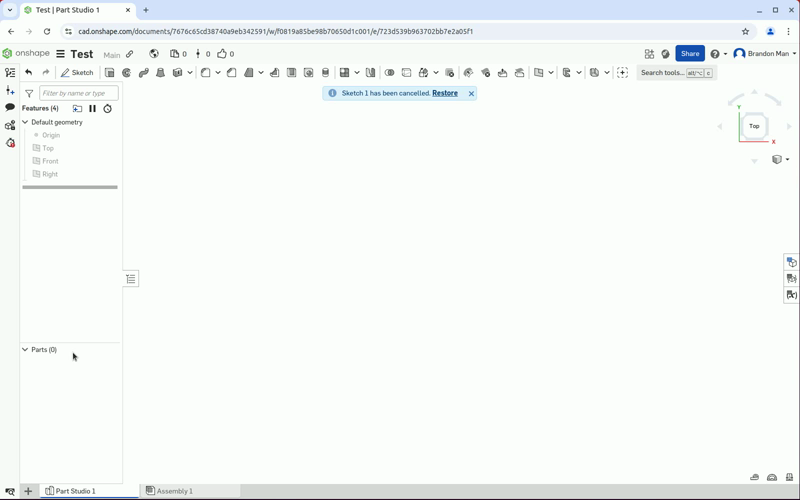
key(up)
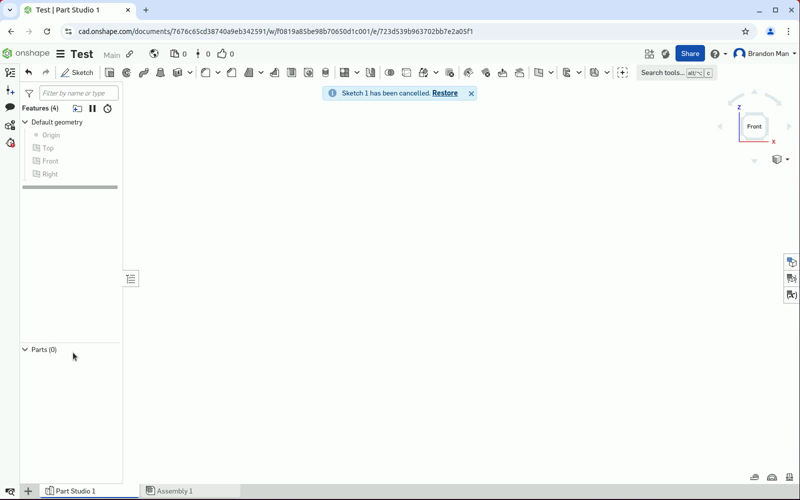
key_up(shift)
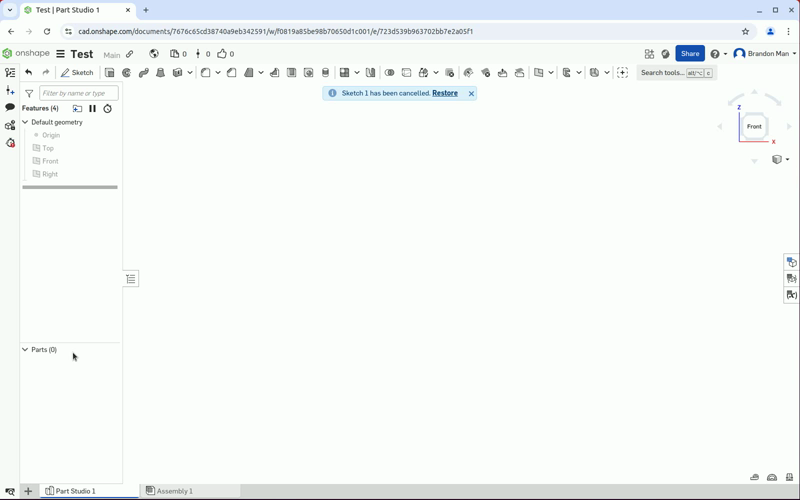
key(space)
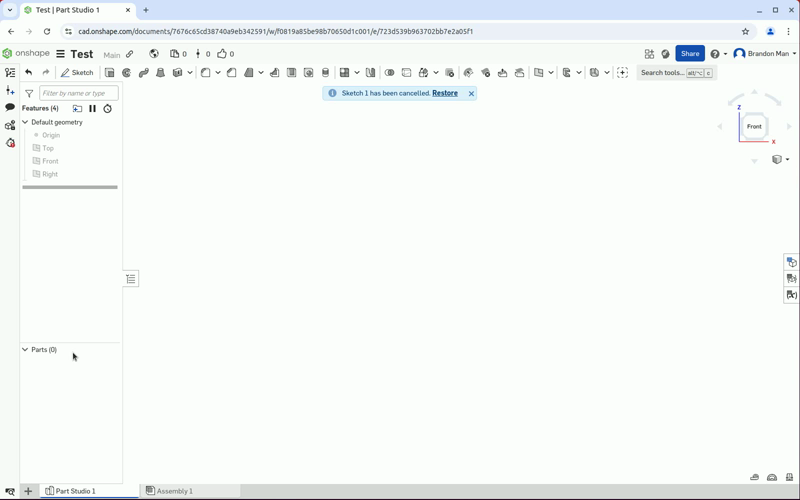
key_down(shift)
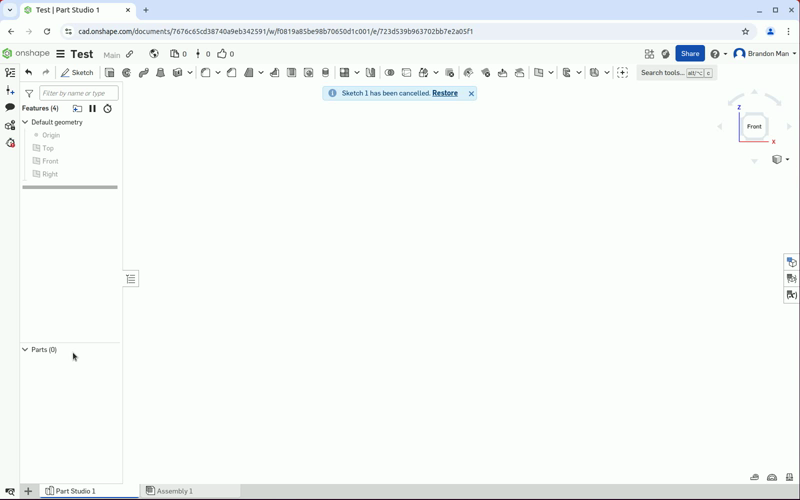
key(left)
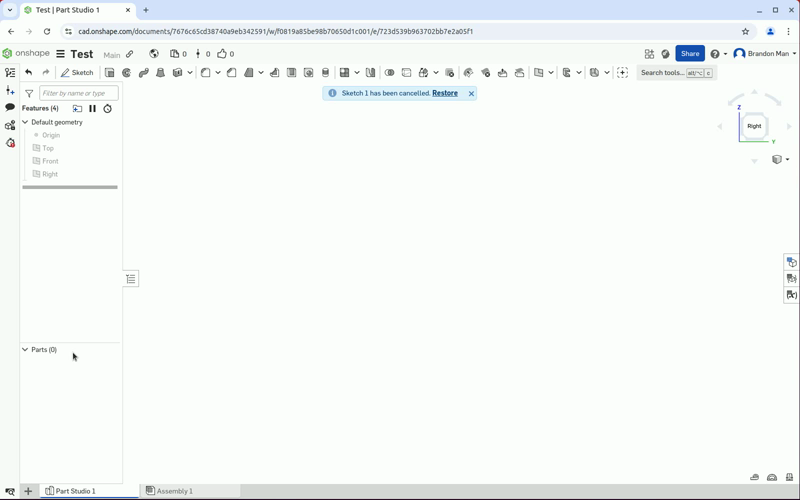
key_up(shift)
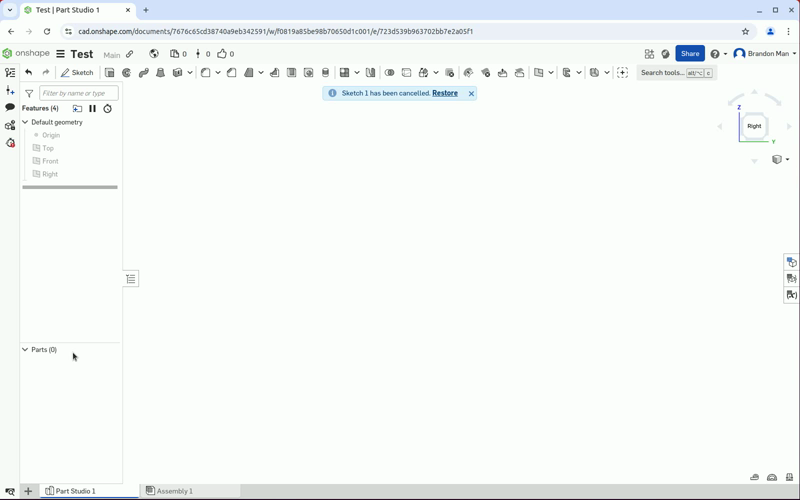
mouse_move(73, 352)
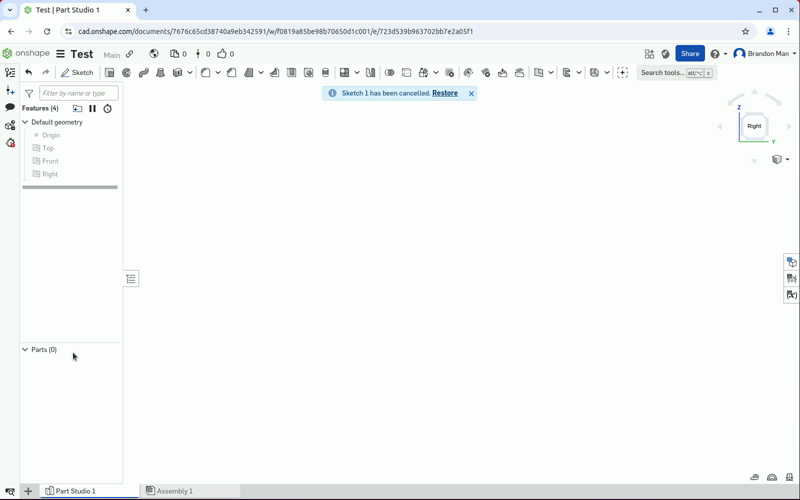
key(shift+y)
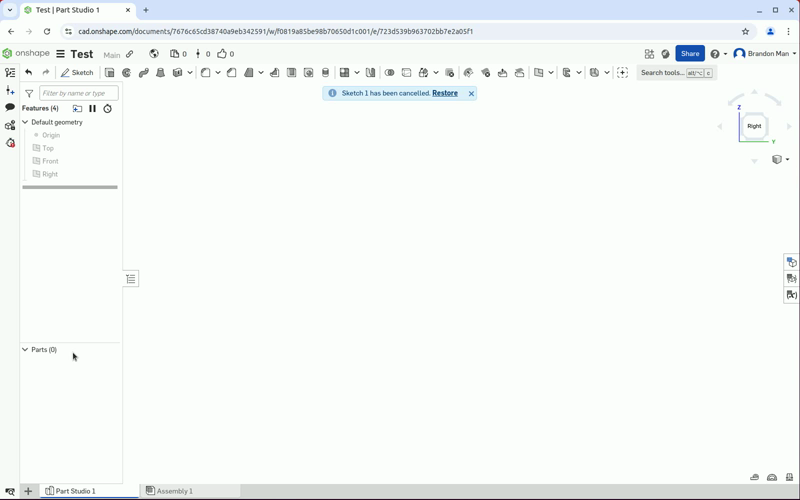
key(shift+s)
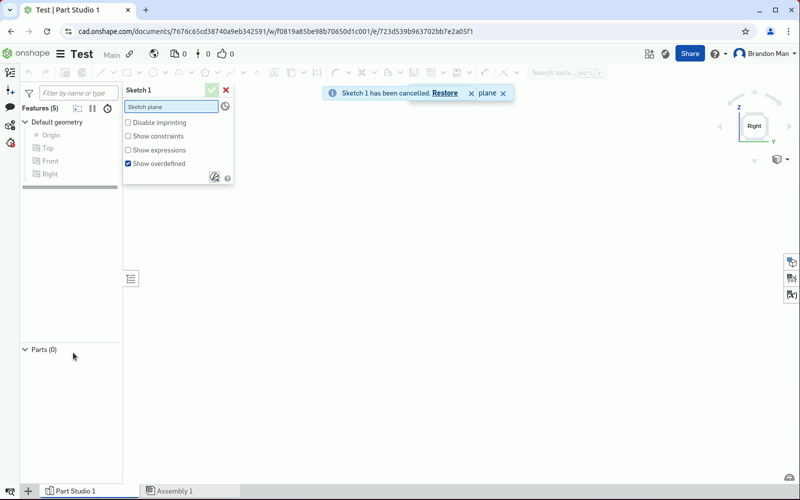
mouse_move(73, 176)
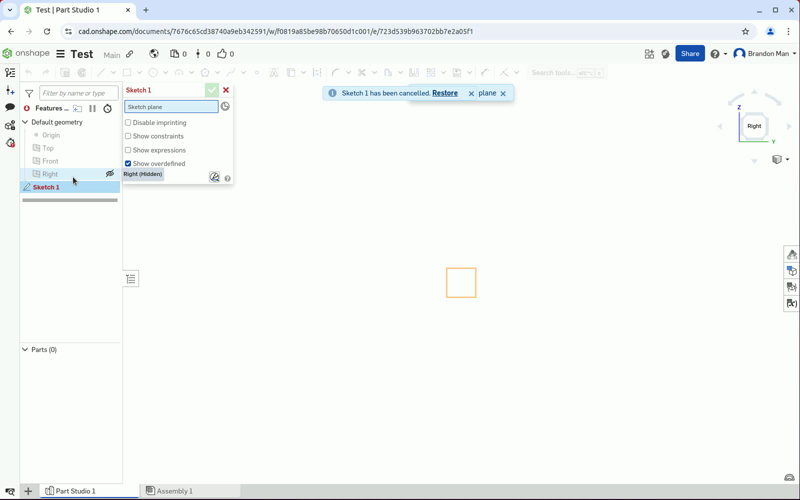
click(73, 176)
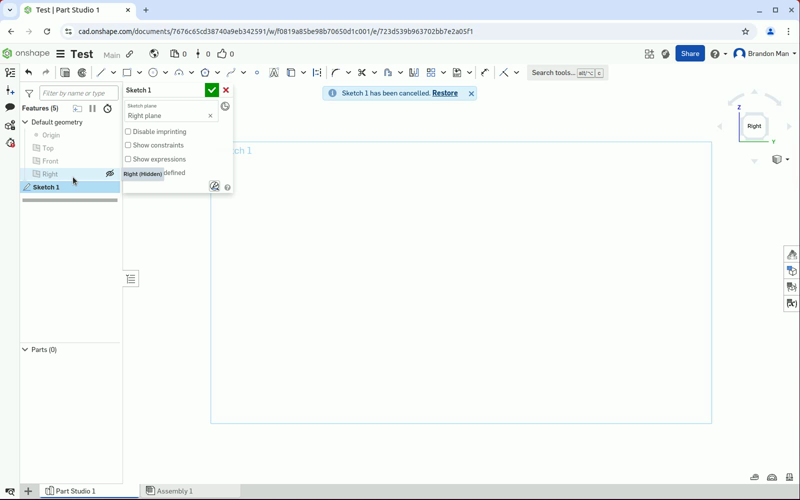
mouse_move(73, 352)
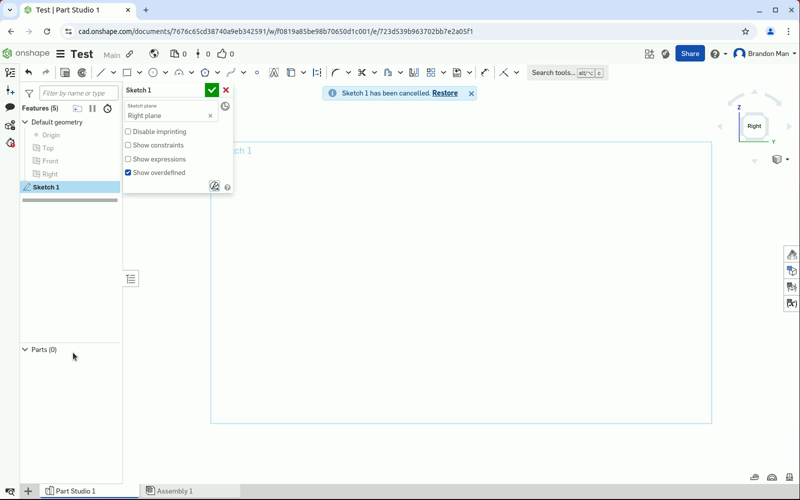
key(y)
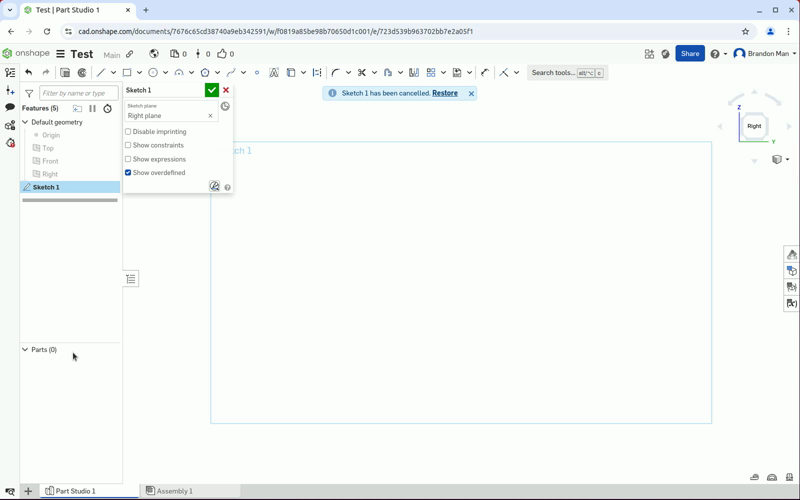
key(c)
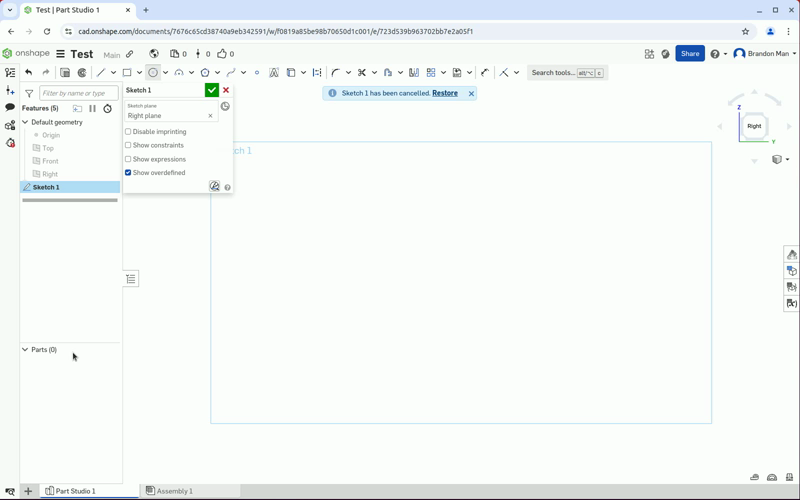
key_down(shift)
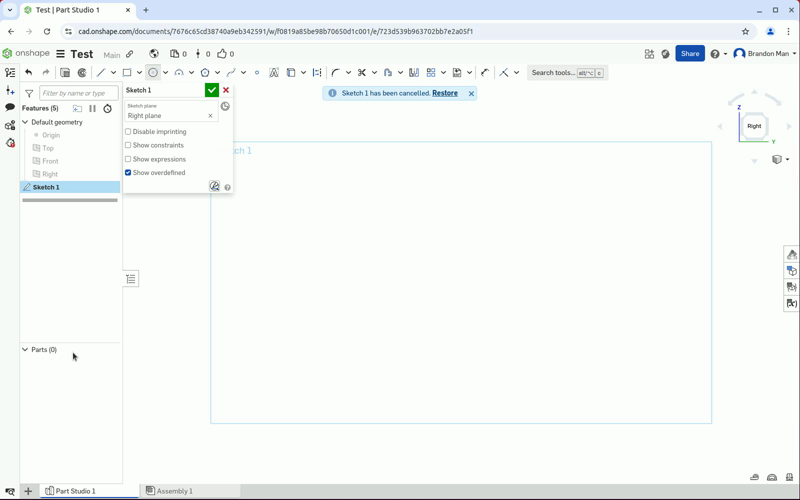
mouse_move(461, 282)
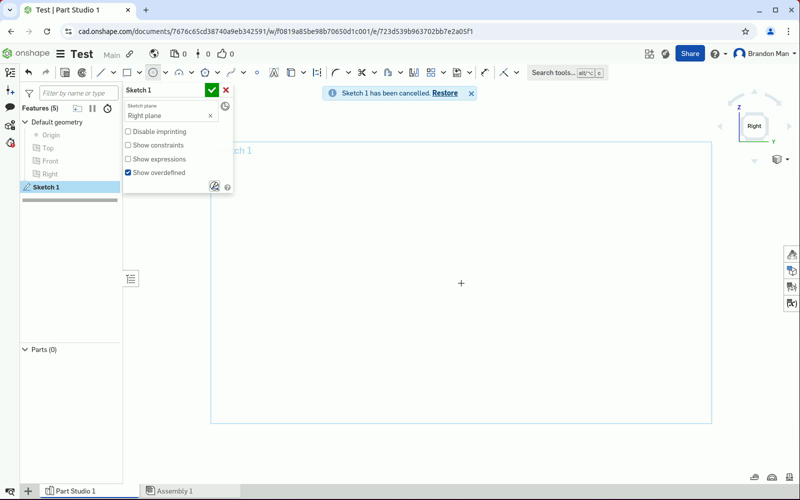
click(461, 282)
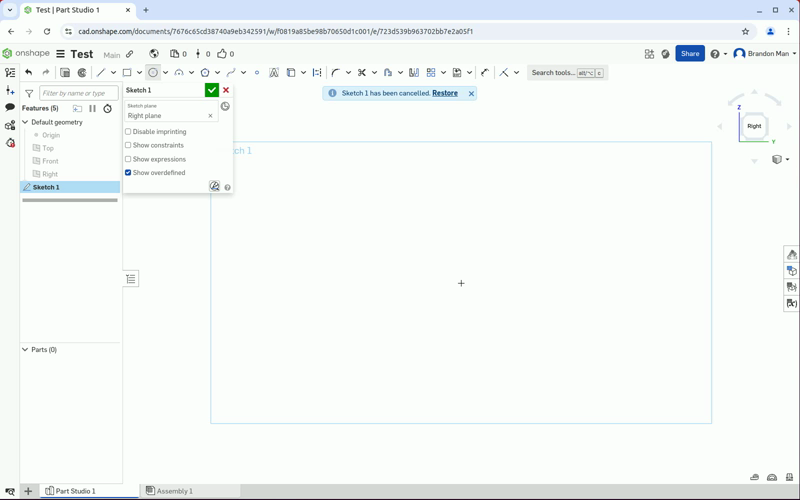
key_up(shift)
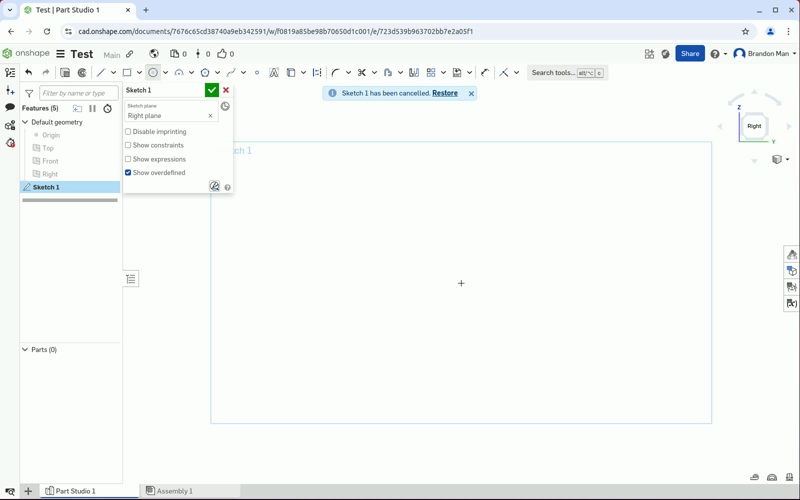
mouse_move(540, 282)
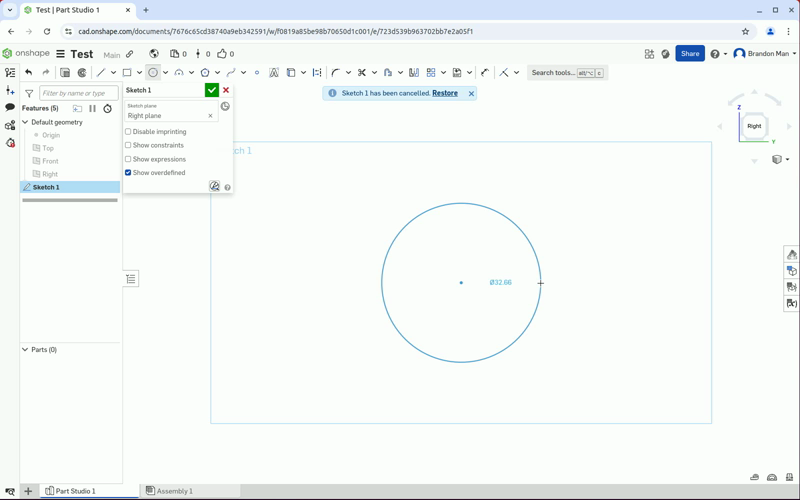
click(540, 282)
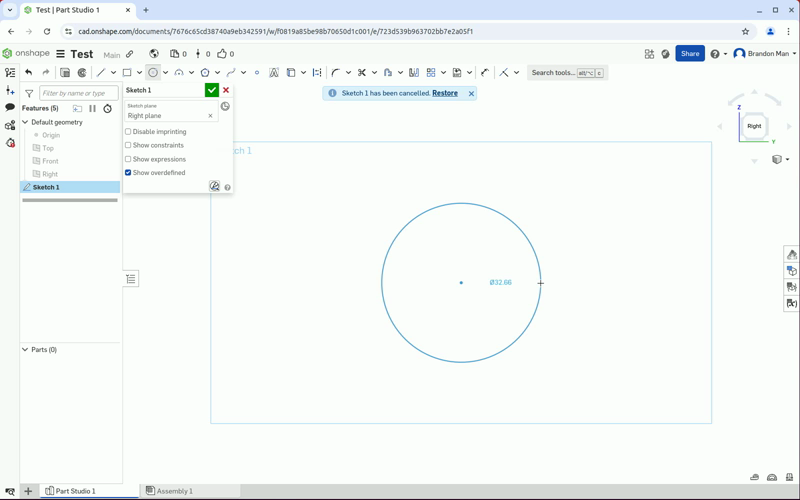
key(esc)
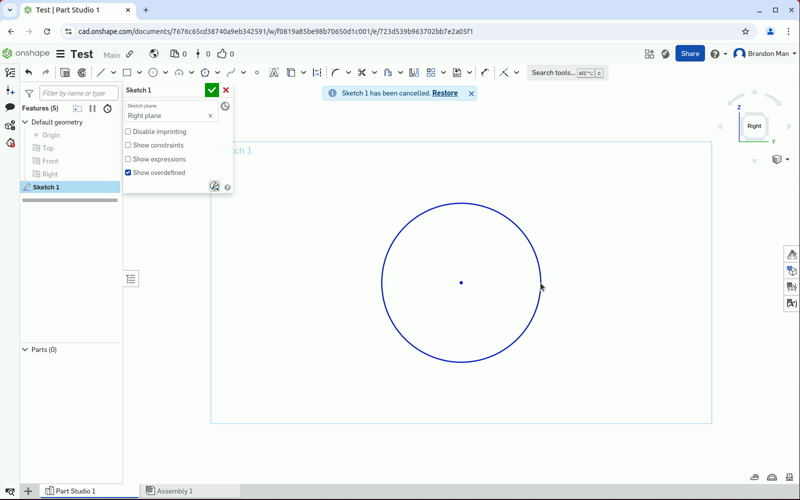
key(c)
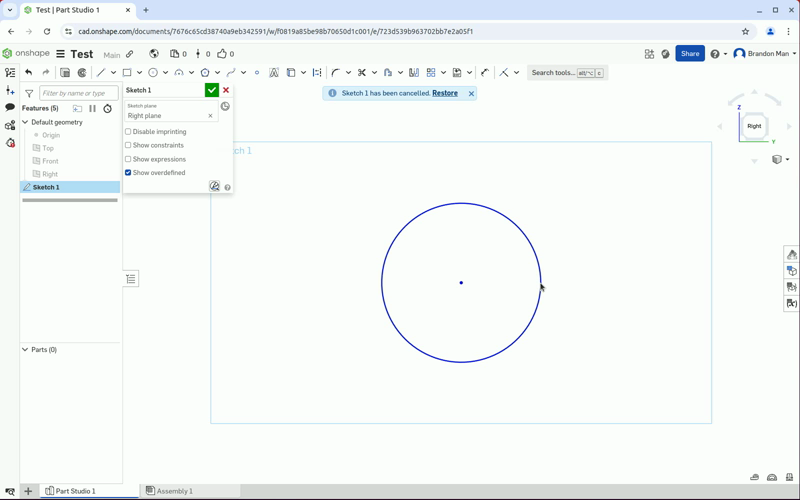
key_down(shift)
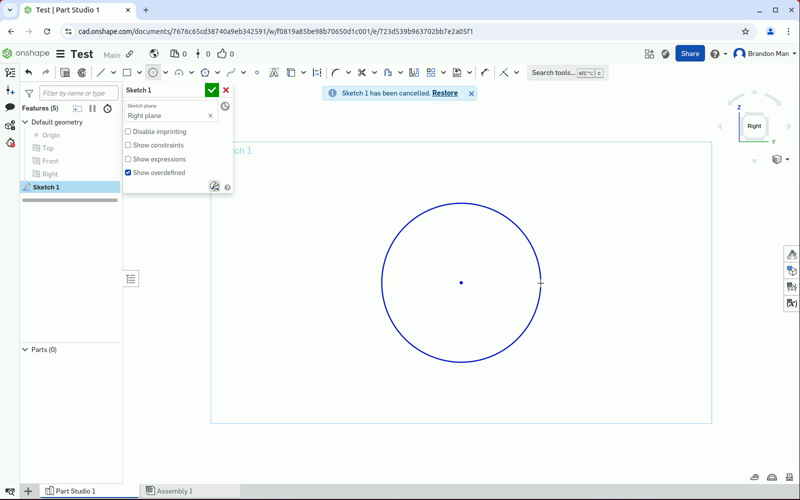
mouse_move(461, 282)
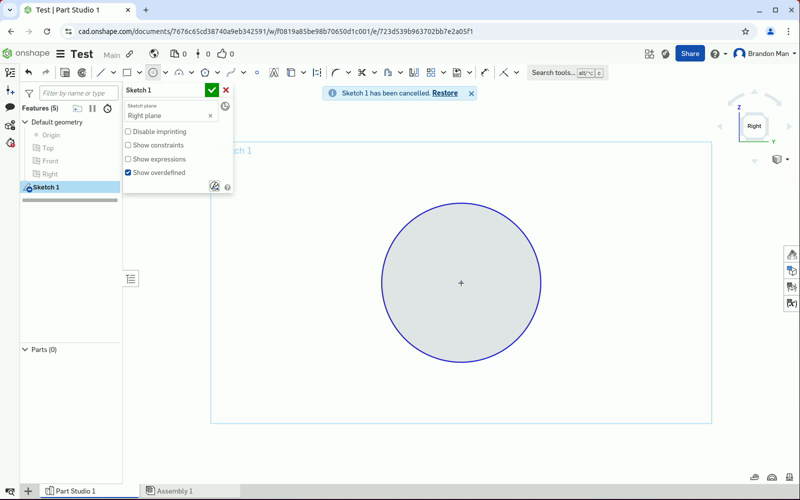
click(461, 282)
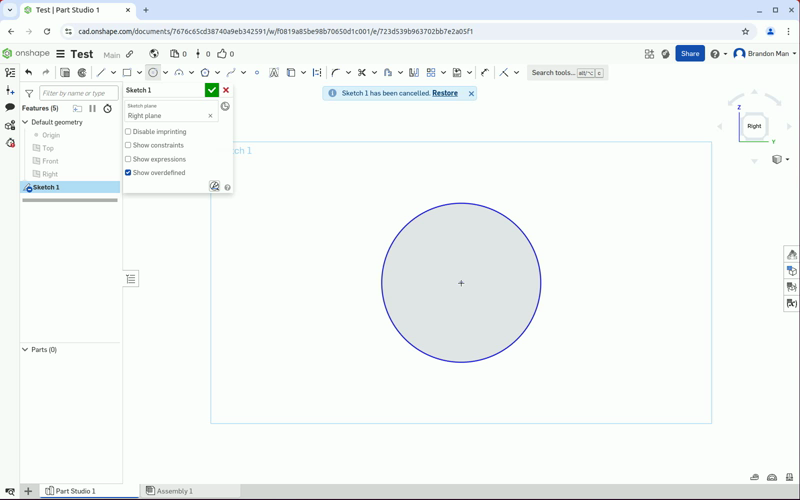
key_up(shift)
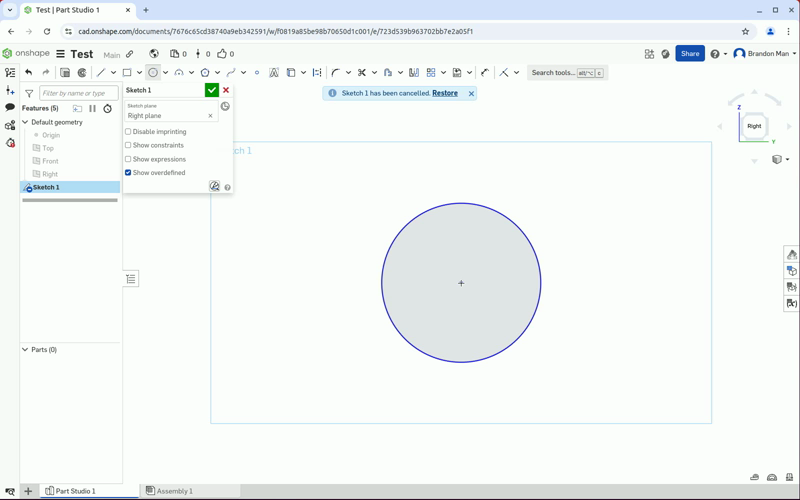
mouse_move(517, 282)
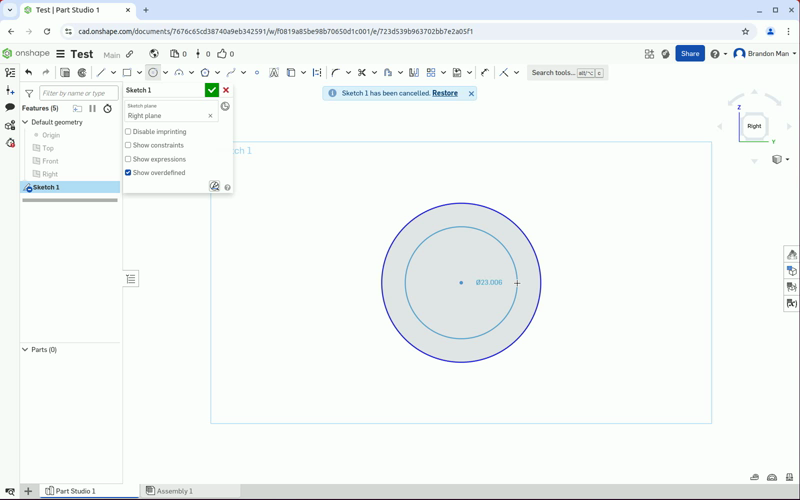
click(517, 282)
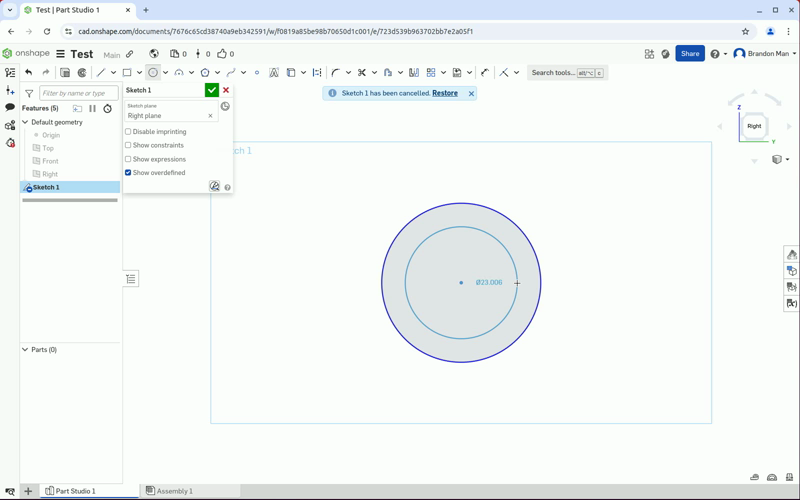
key(esc)
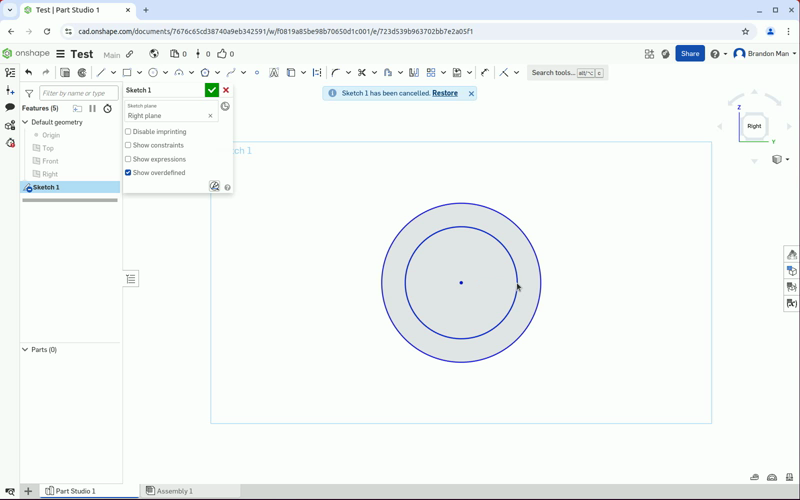
mouse_move(495, 222)
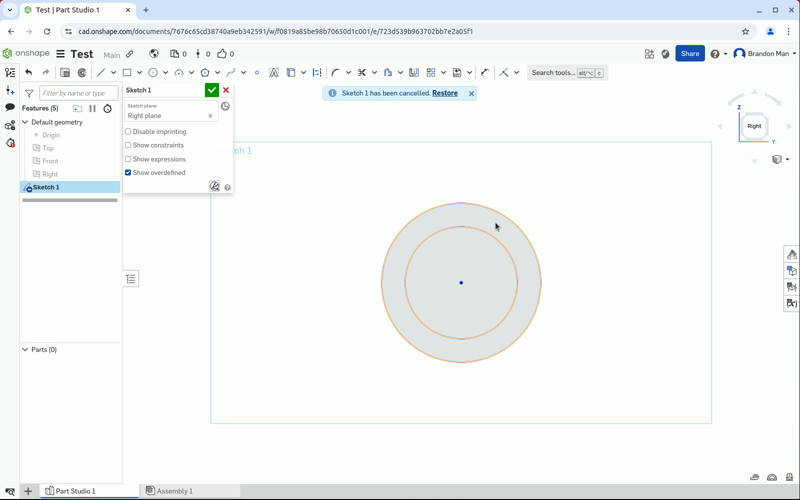
click(495, 222)
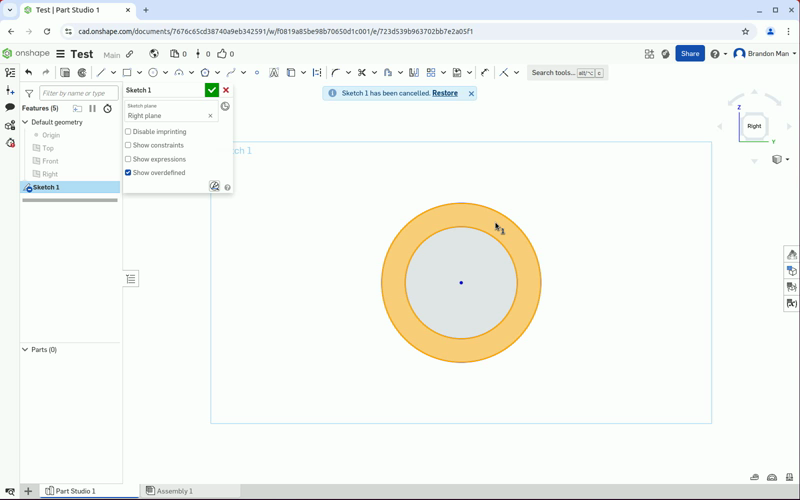
mouse_move(73, 352)
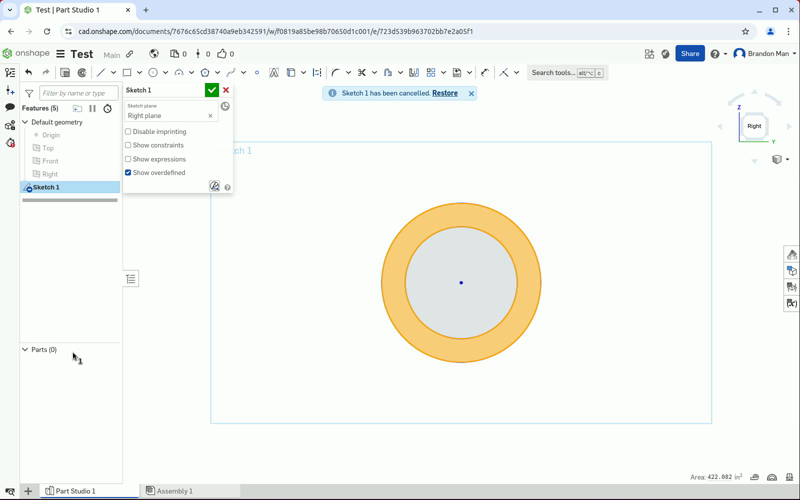
key(shift+y)
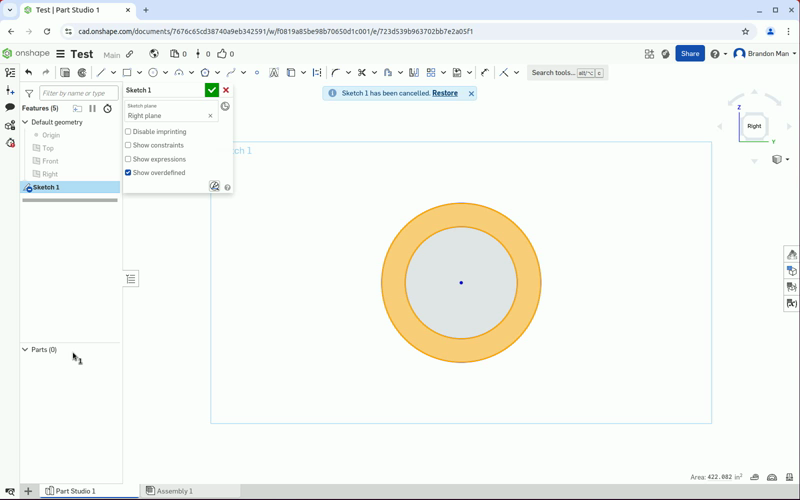
key(shift+e)
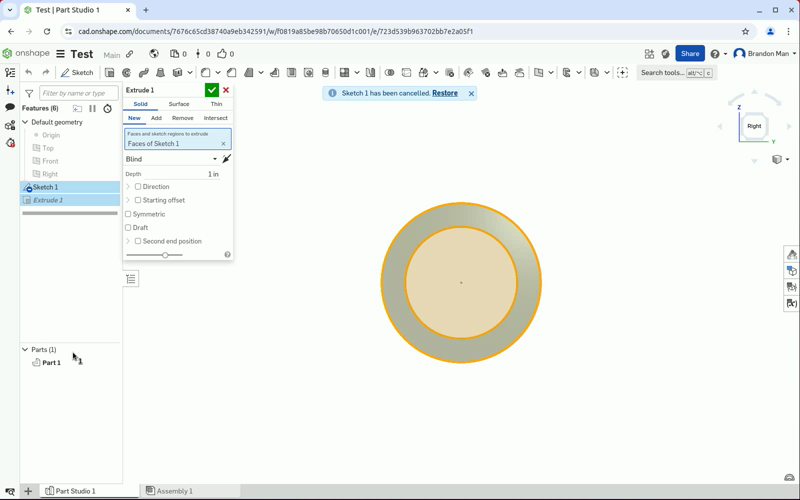
mouse_move(143, 106)
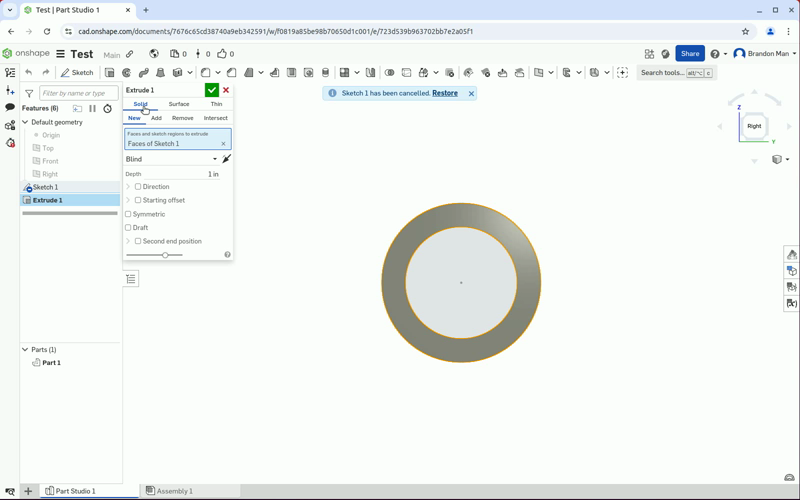
click(143, 106)
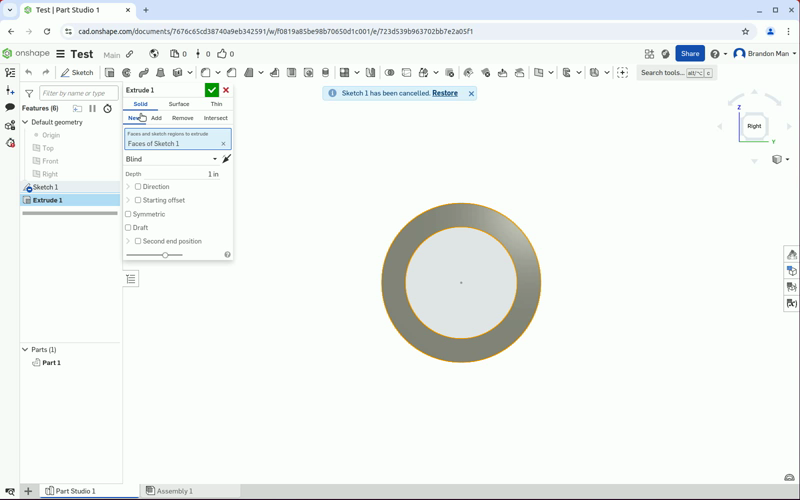
mouse_move(137, 120)
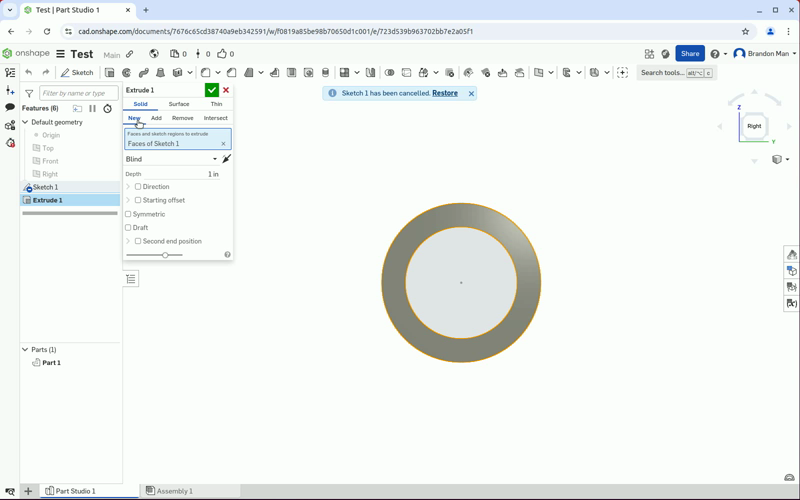
click(137, 120)
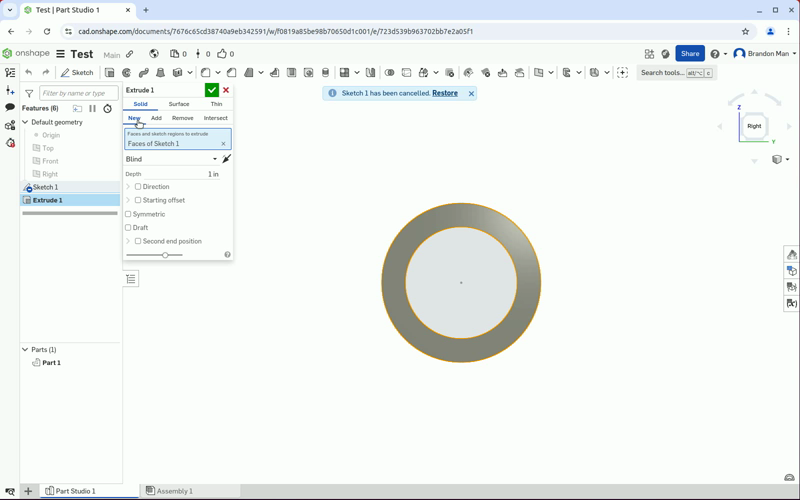
key(tab, 4)
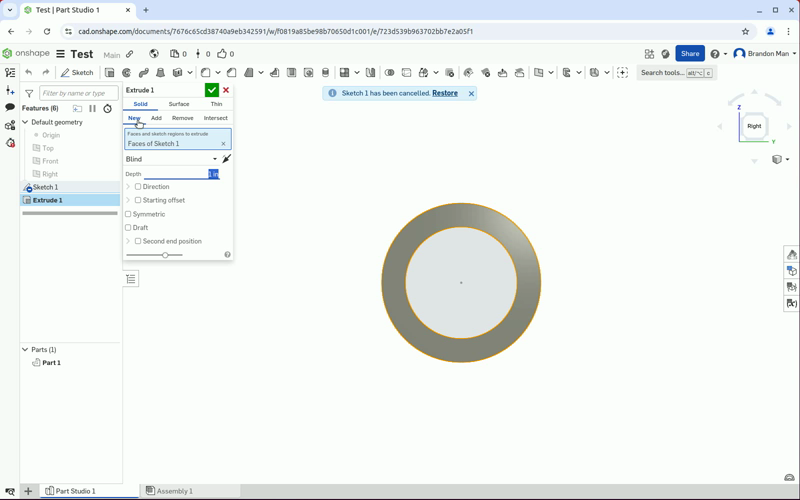
text(23.108)
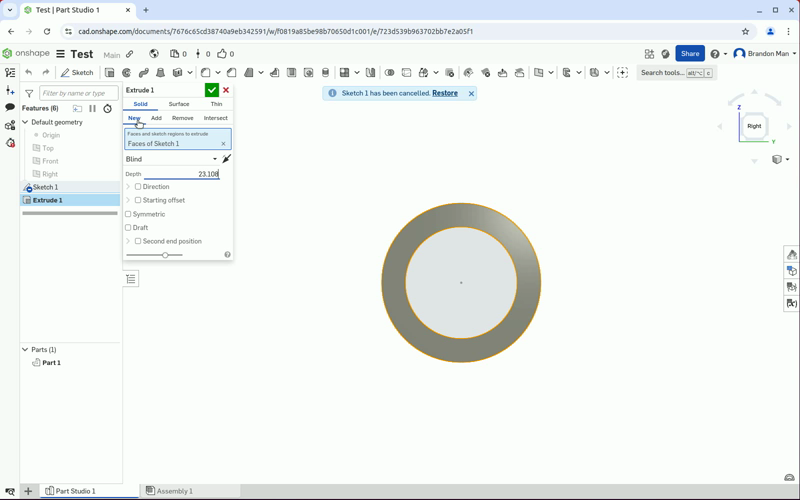
key(enter)
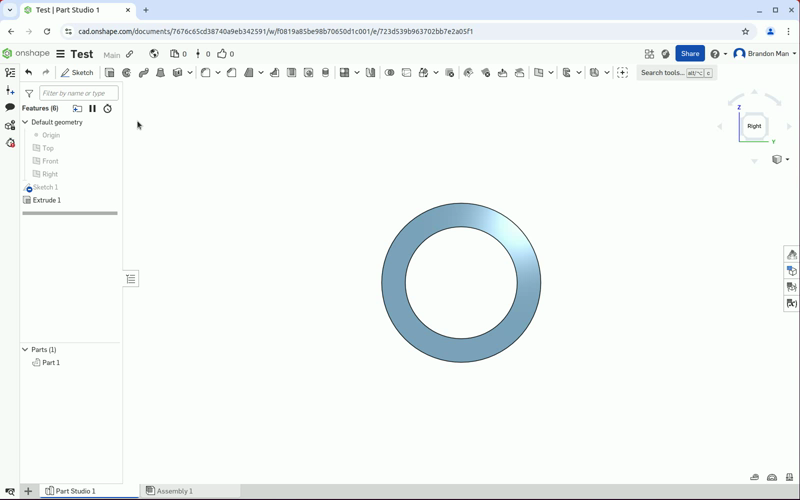
key(shift+h)
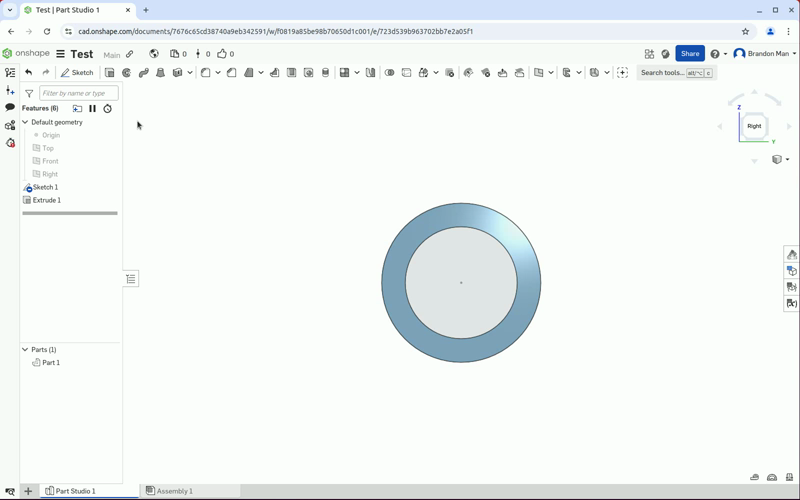
key(shift+h)
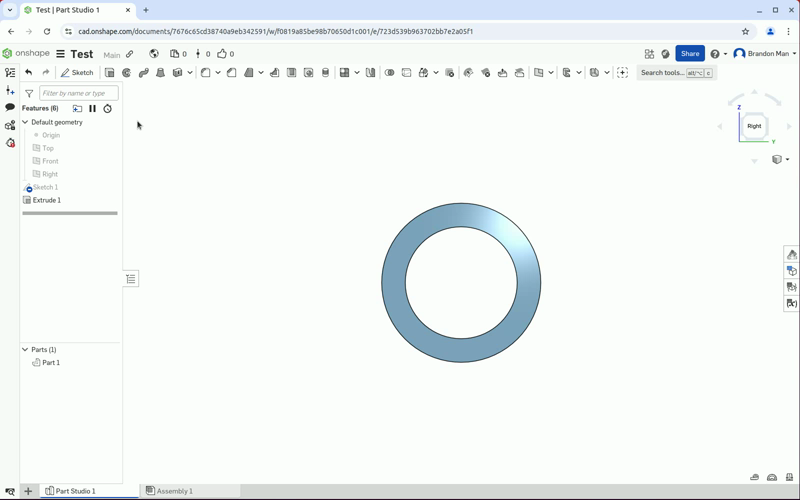
mouse_move(73, 189)
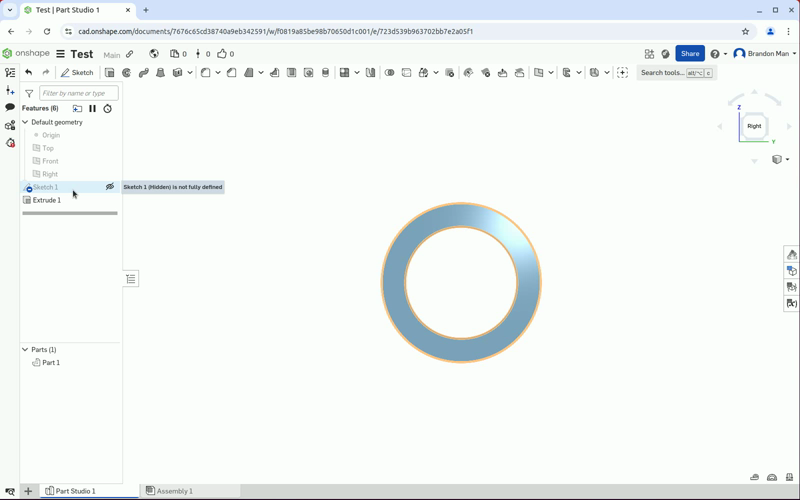
click(73, 189)
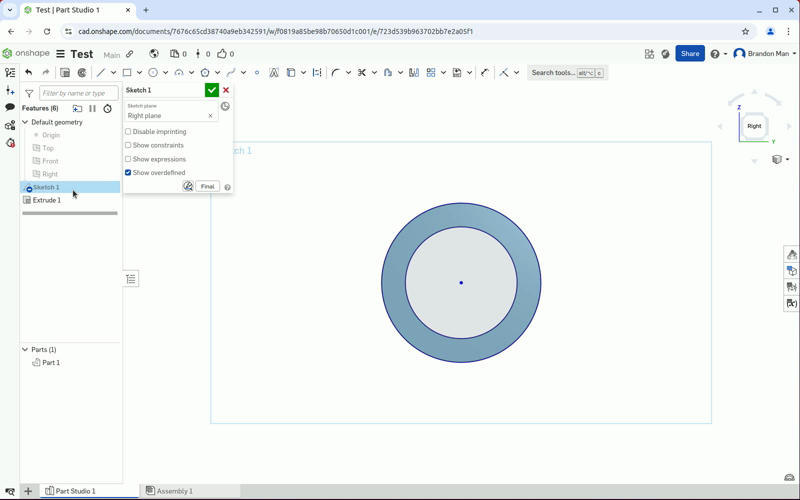
mouse_move(229, 92)
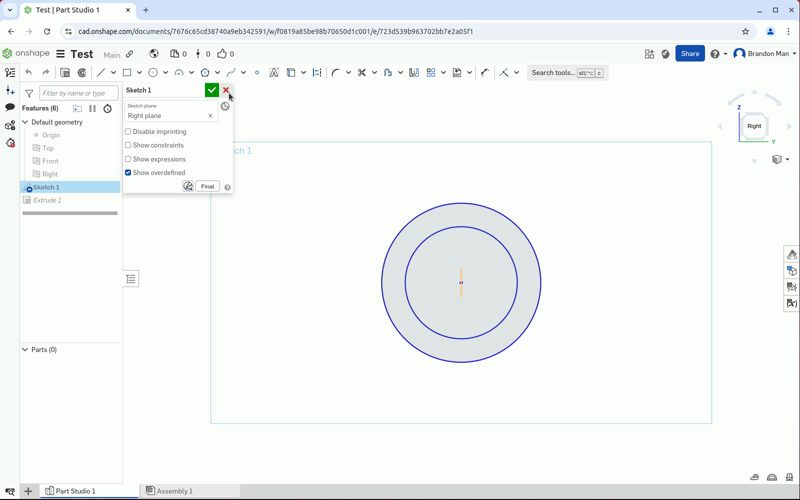
click(229, 92)
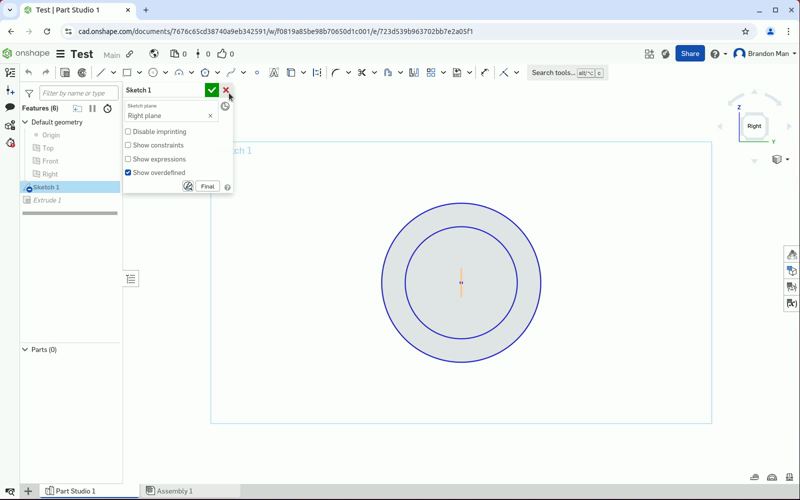
key(shift+s)
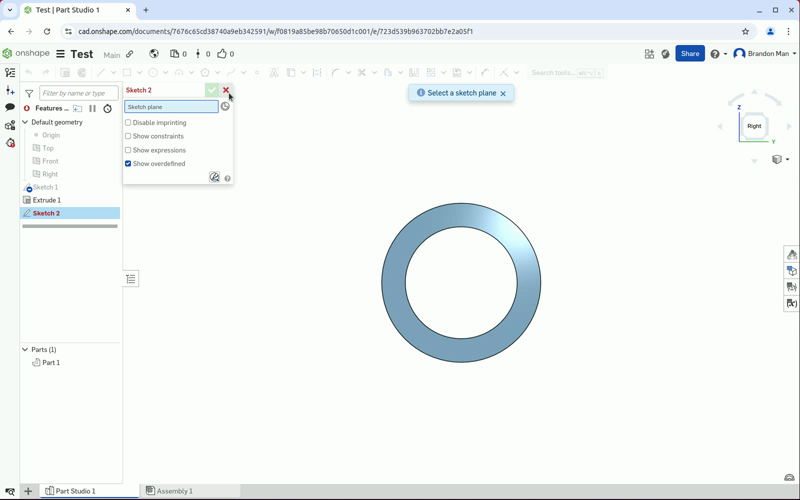
mouse_move(73, 176)
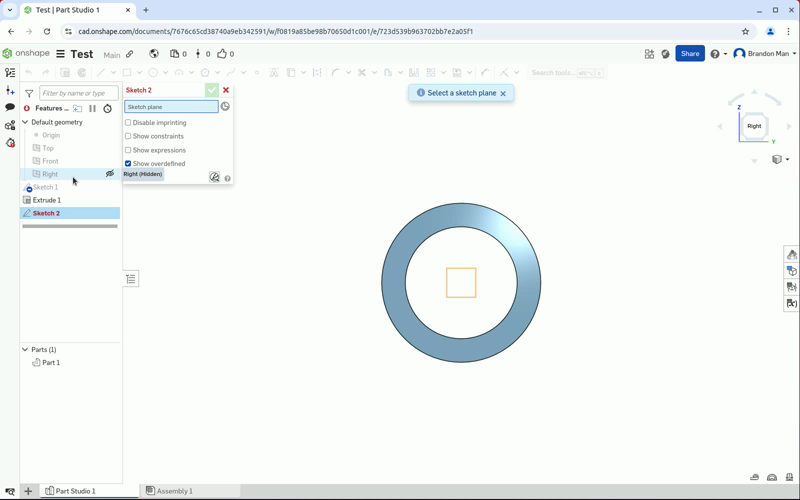
click(73, 176)
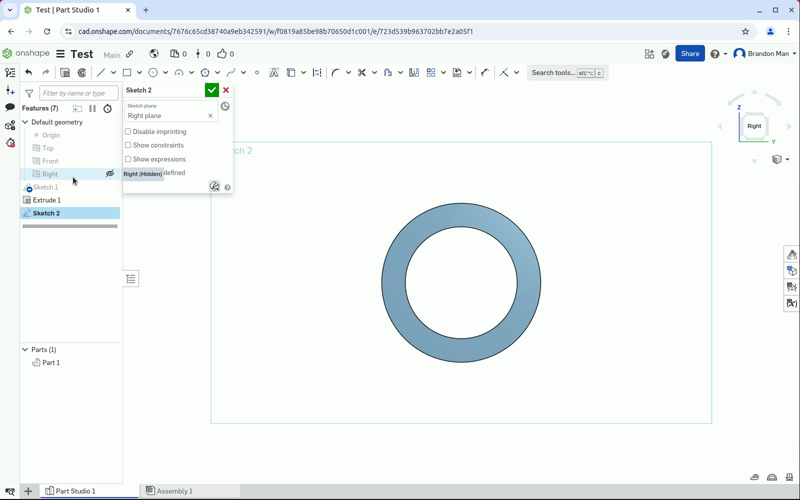
mouse_move(73, 352)
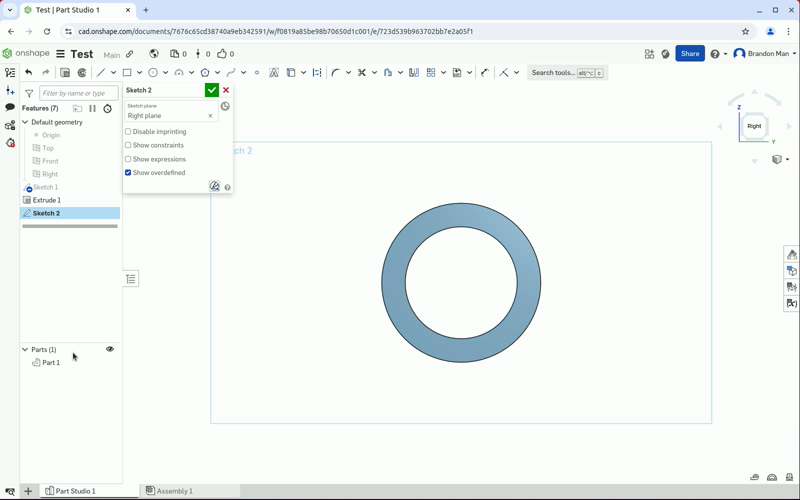
key(y)
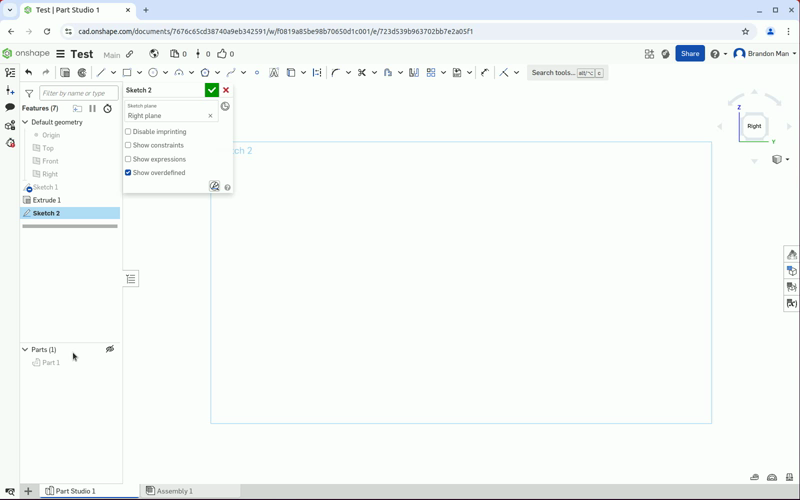
key(c)
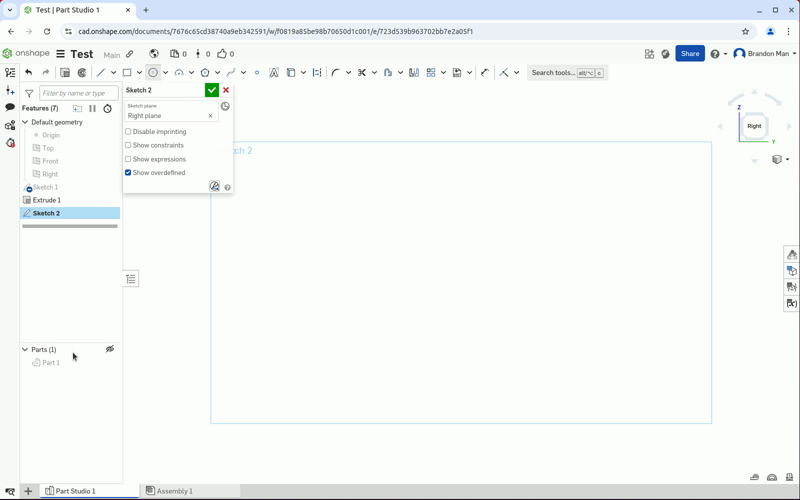
key_down(shift)
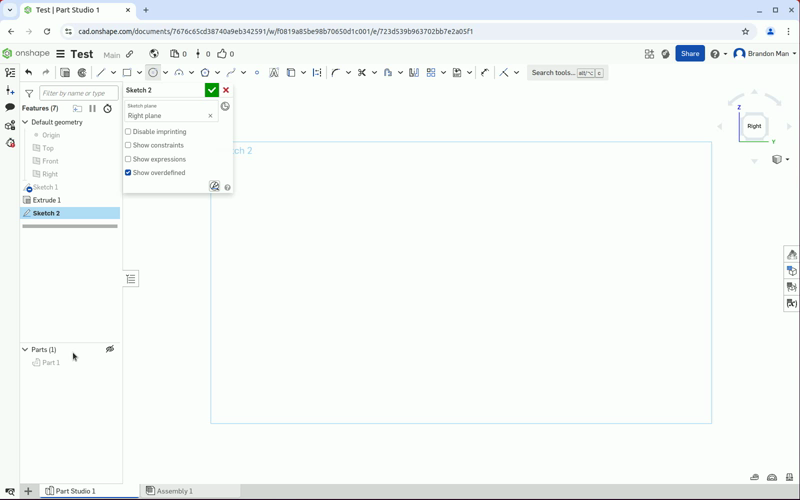
mouse_move(461, 282)
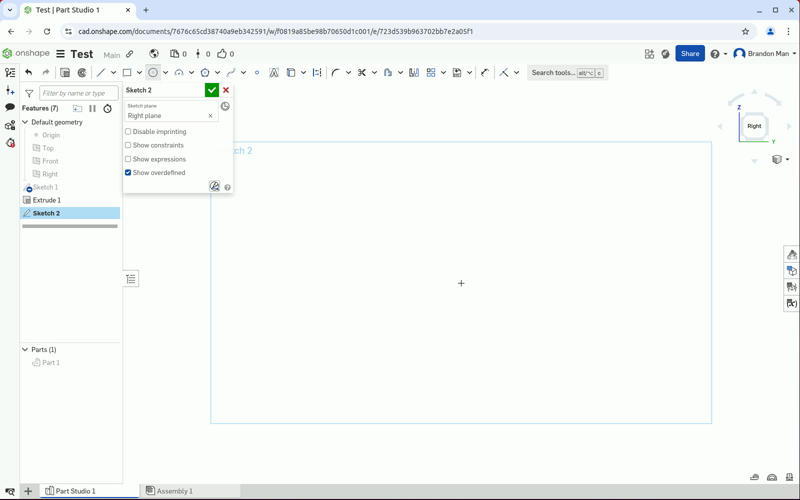
click(461, 282)
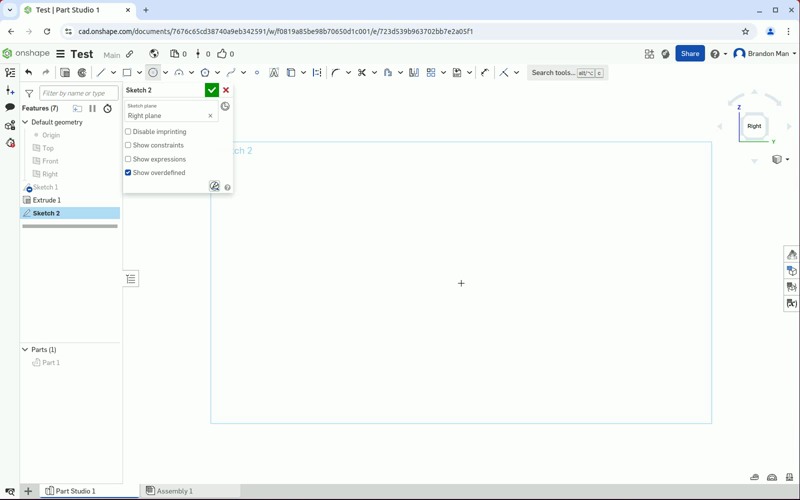
key_up(shift)
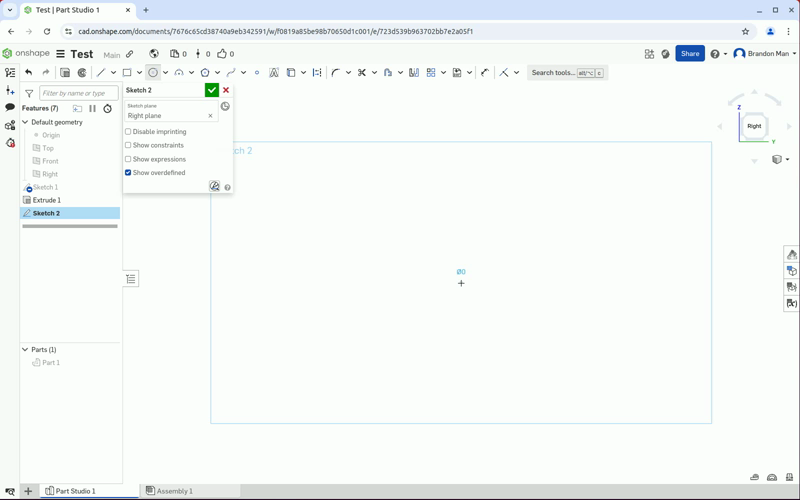
mouse_move(540, 282)
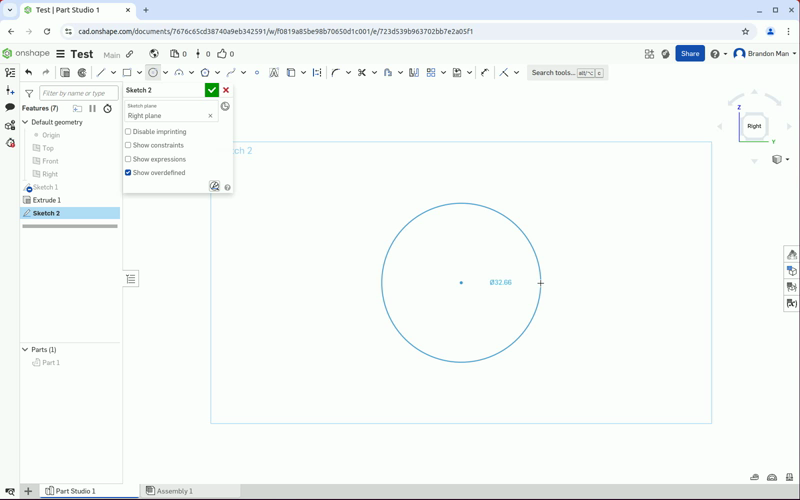
click(540, 282)
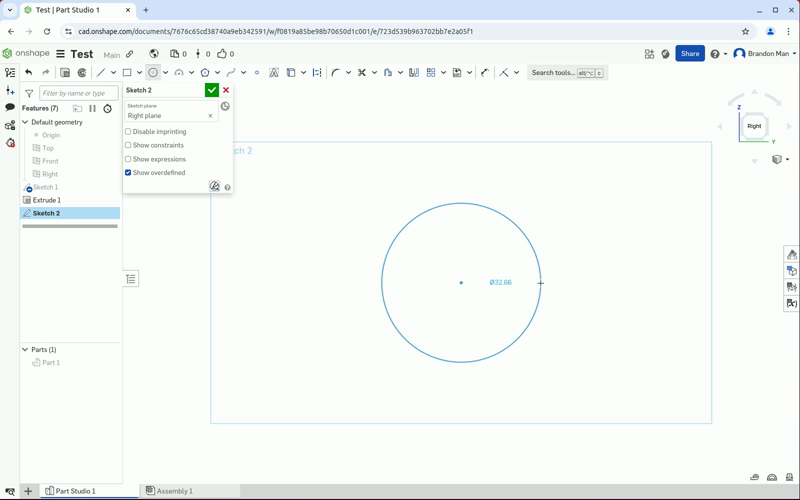
key(esc)
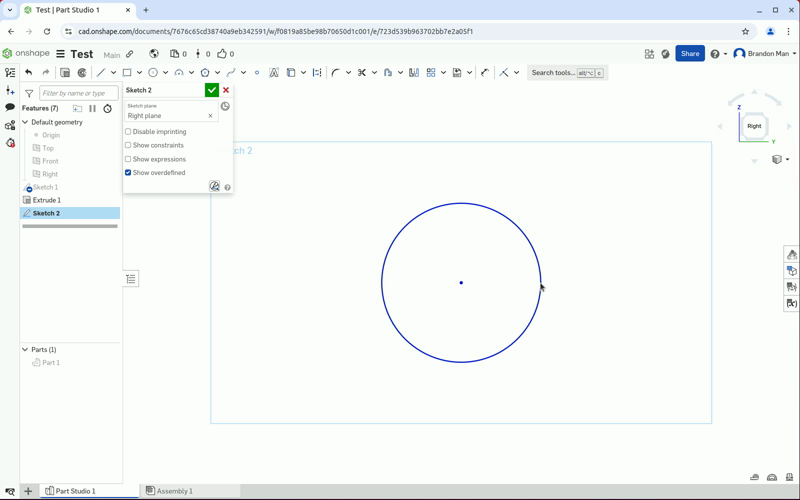
key(c)
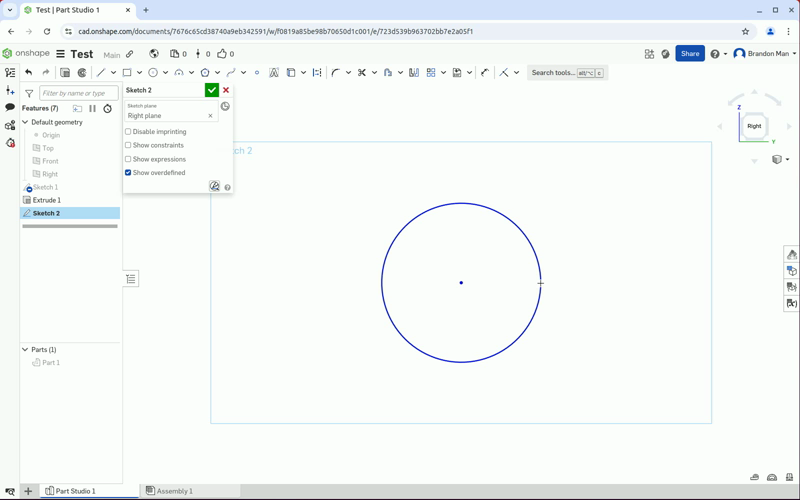
key_down(shift)
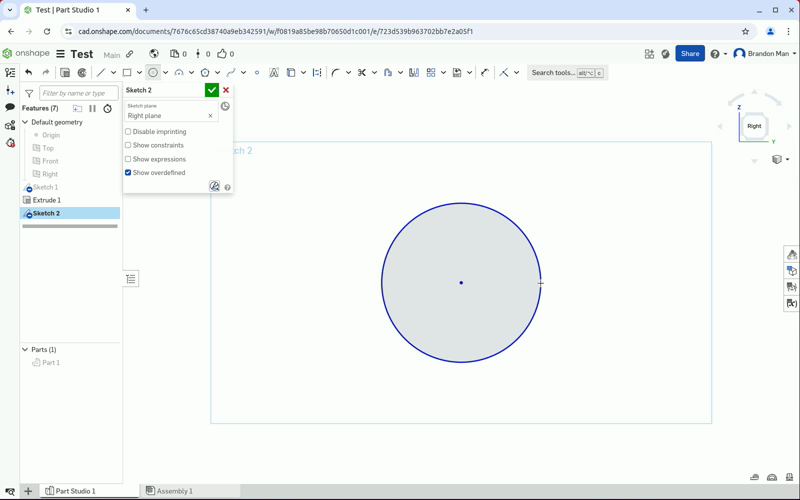
mouse_move(461, 282)
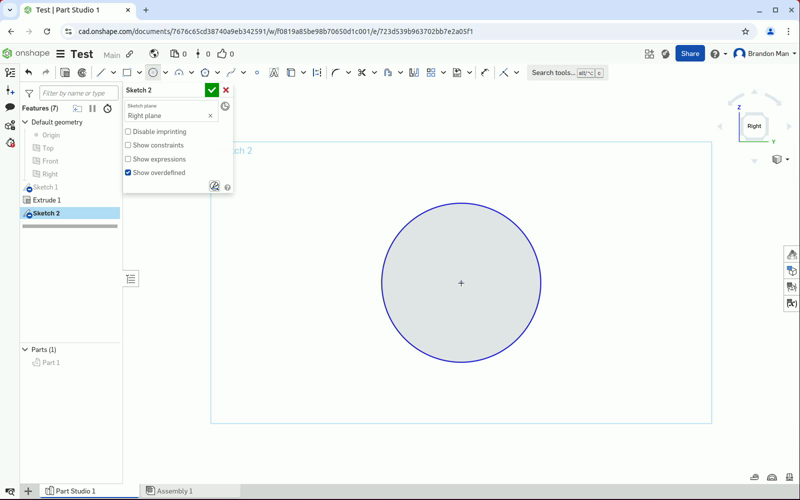
click(461, 282)
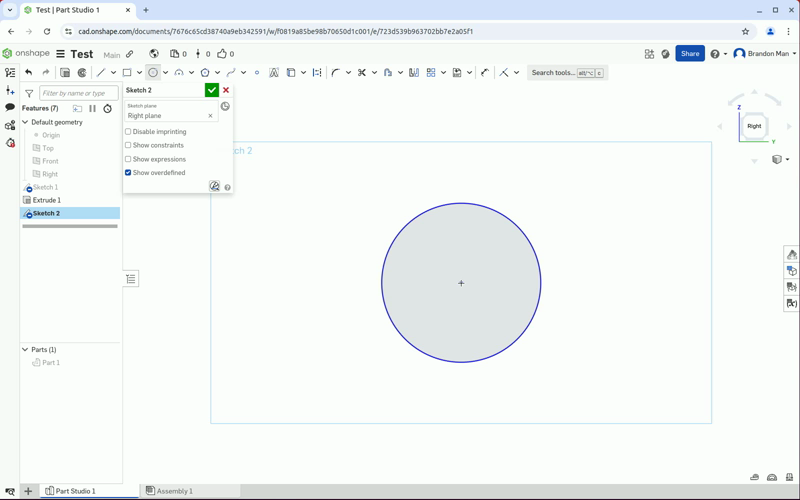
key_up(shift)
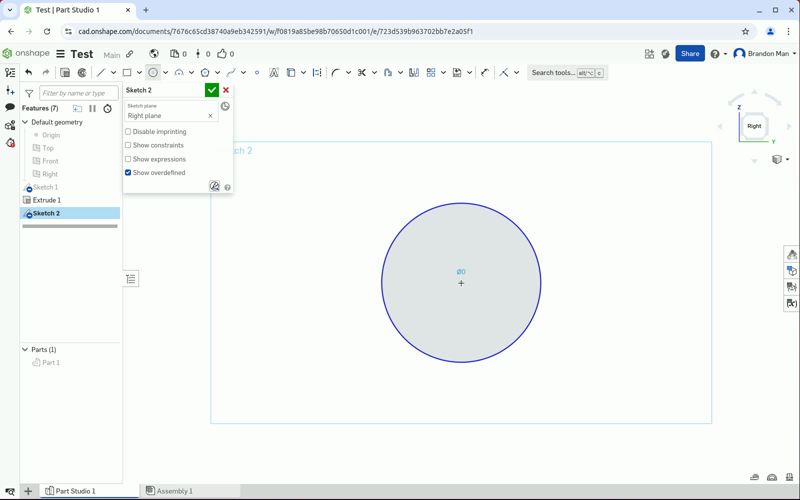
mouse_move(538, 282)
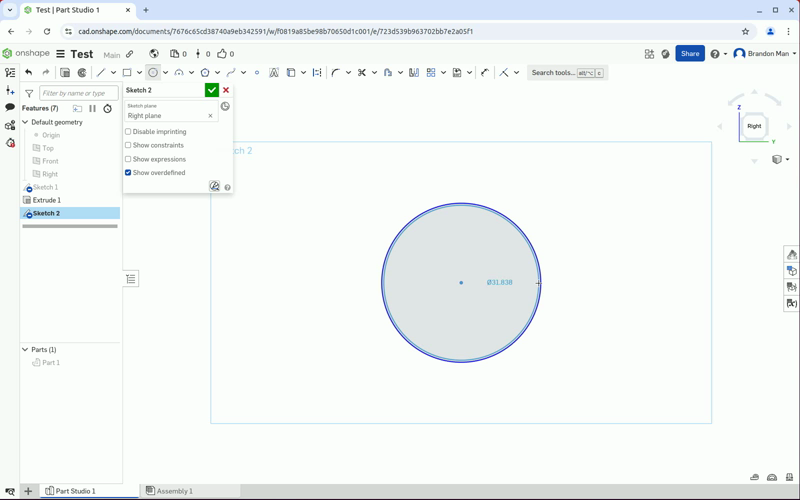
scroll(6)
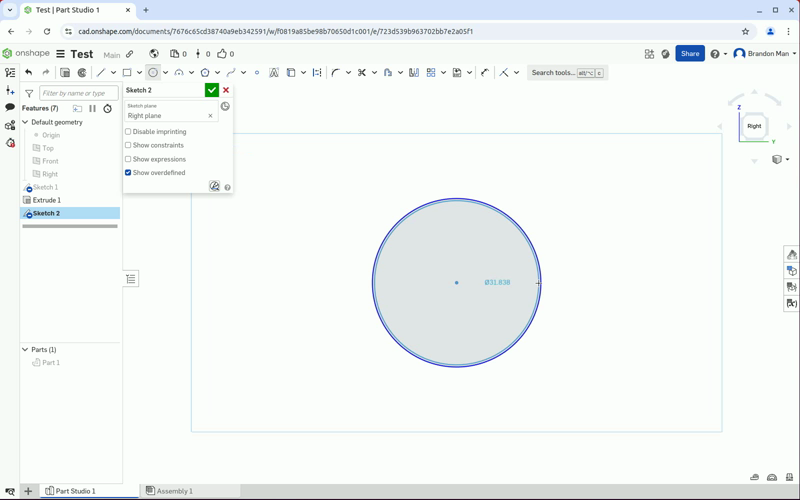
scroll(6)
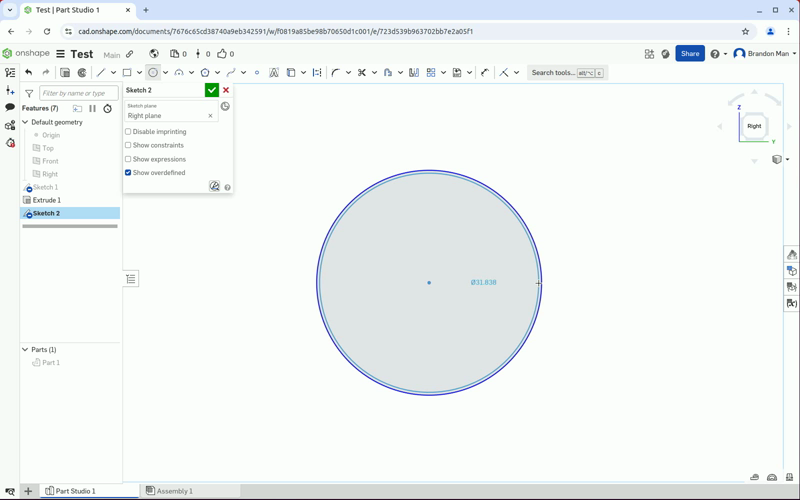
scroll(6)
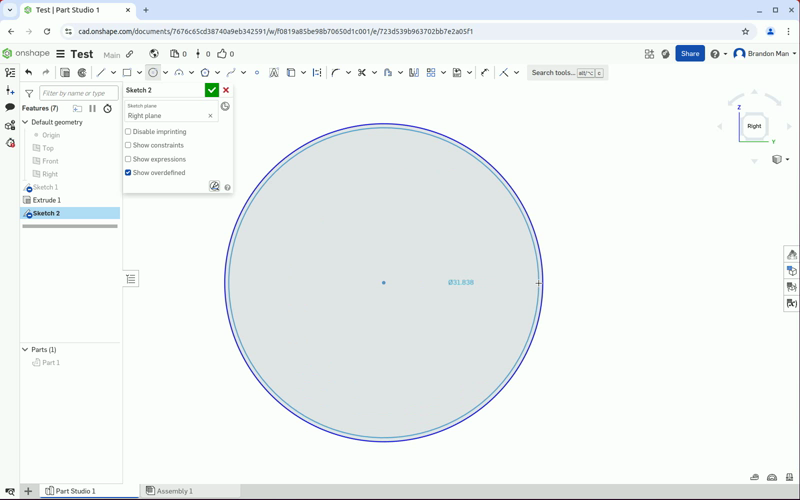
scroll(6)
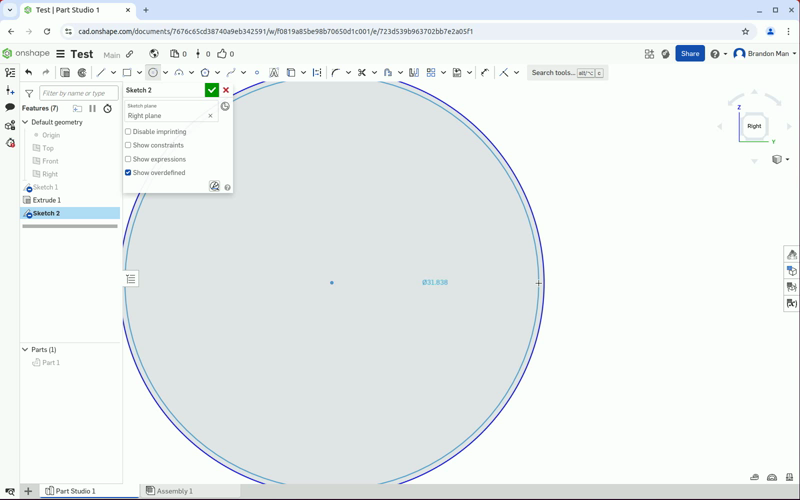
scroll(6)
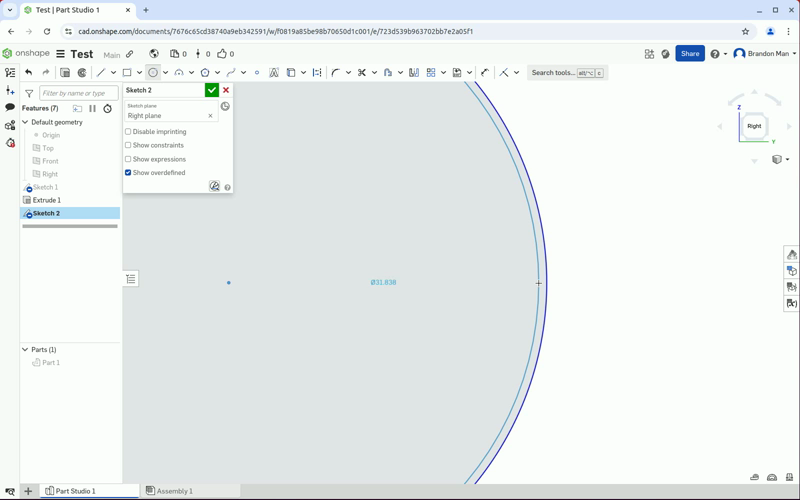
scroll(6)
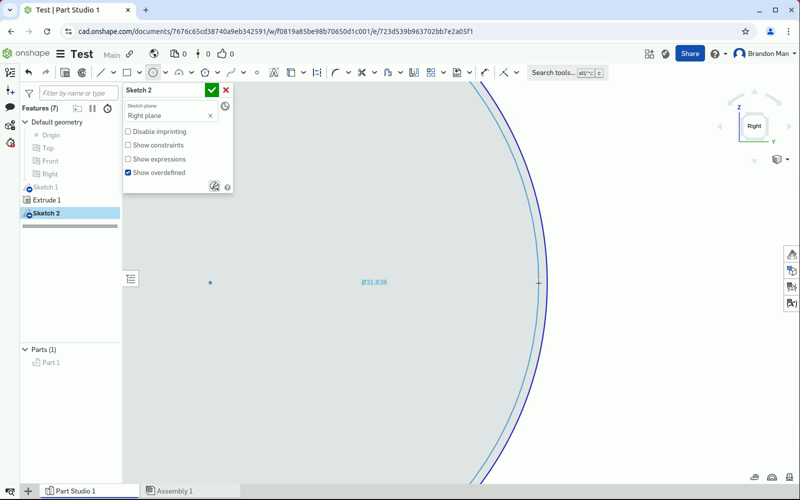
scroll(6)
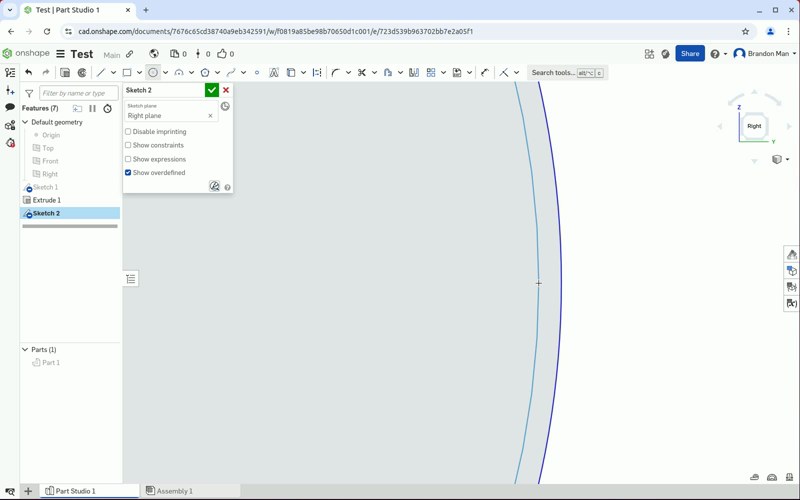
click(538, 282)
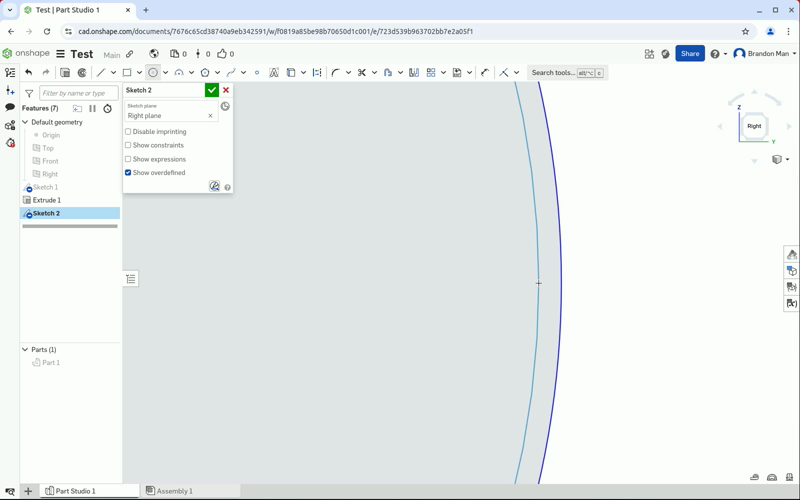
scroll(-6)
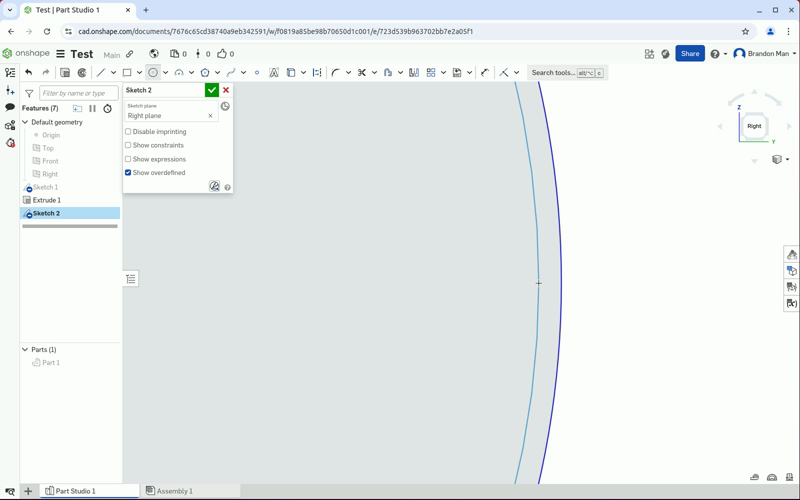
scroll(-6)
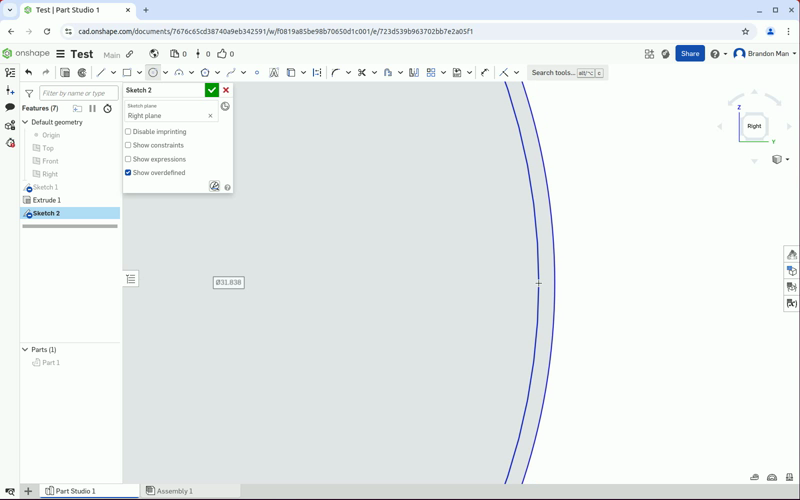
scroll(-6)
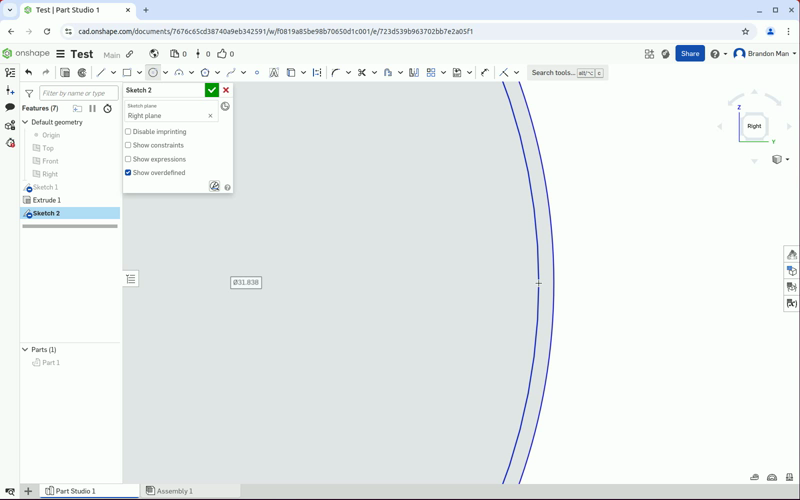
scroll(-6)
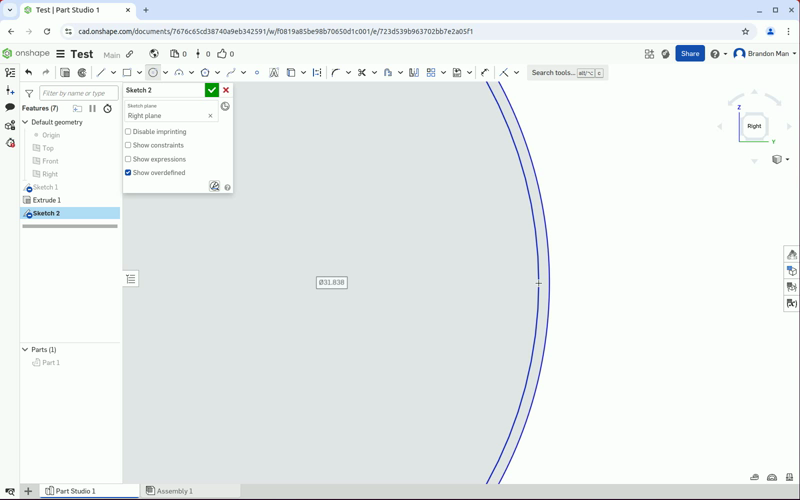
scroll(-6)
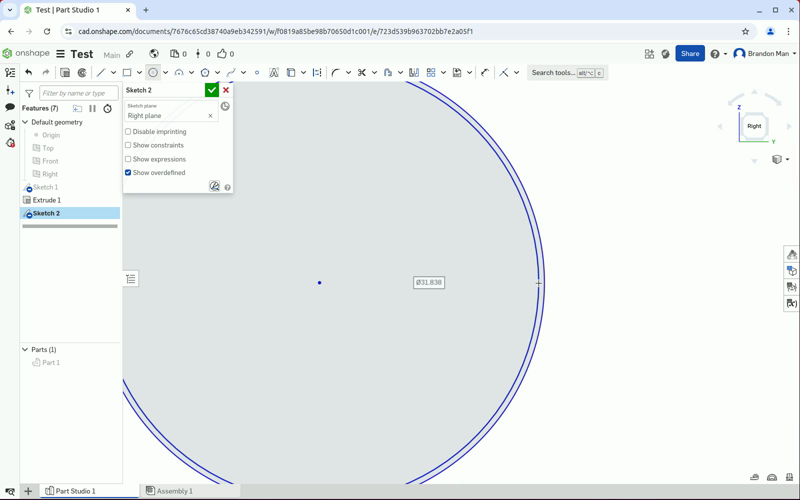
scroll(-6)
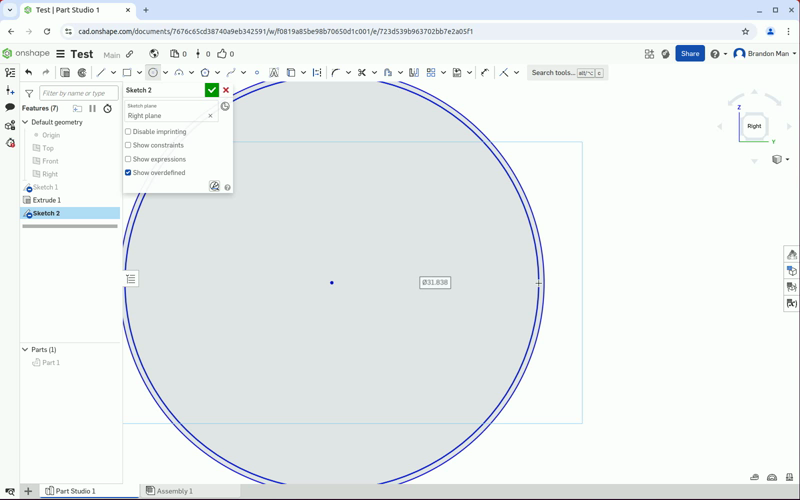
scroll(-6)
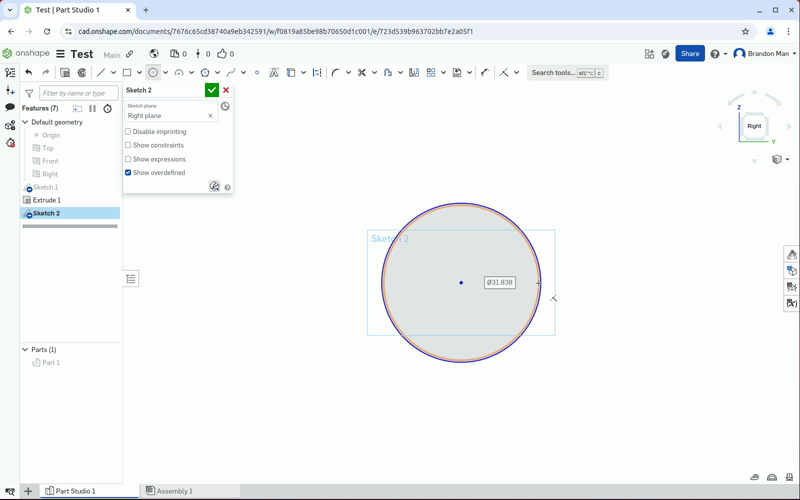
key(esc)
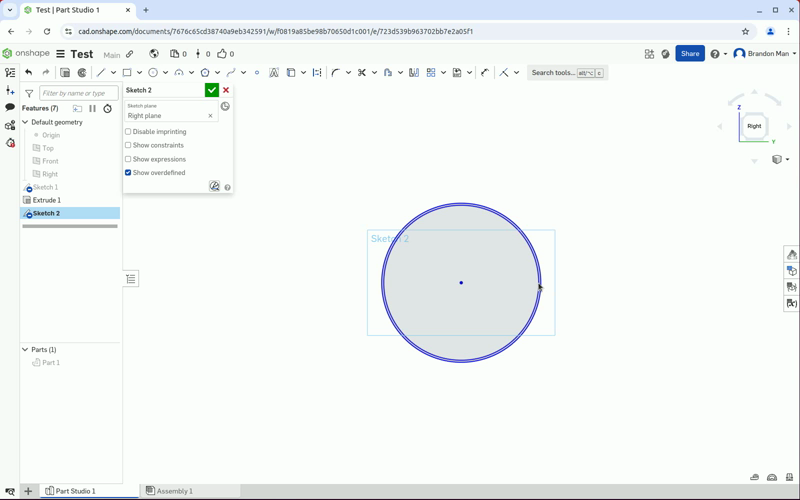
mouse_move(404, 229)
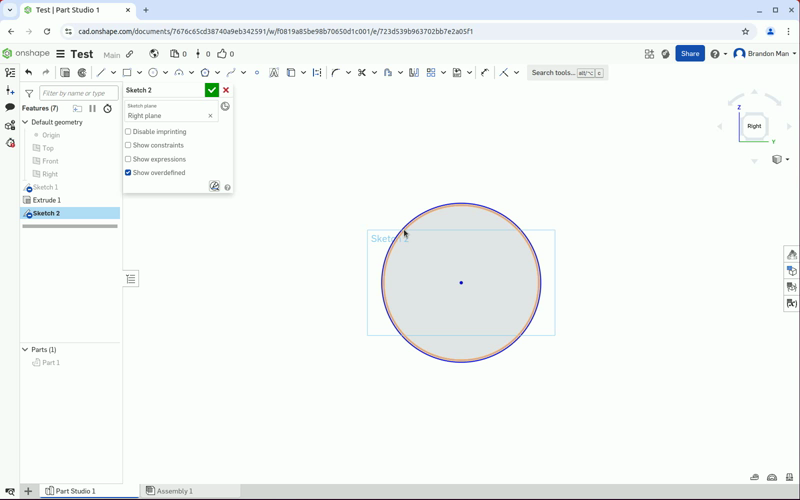
scroll(6)
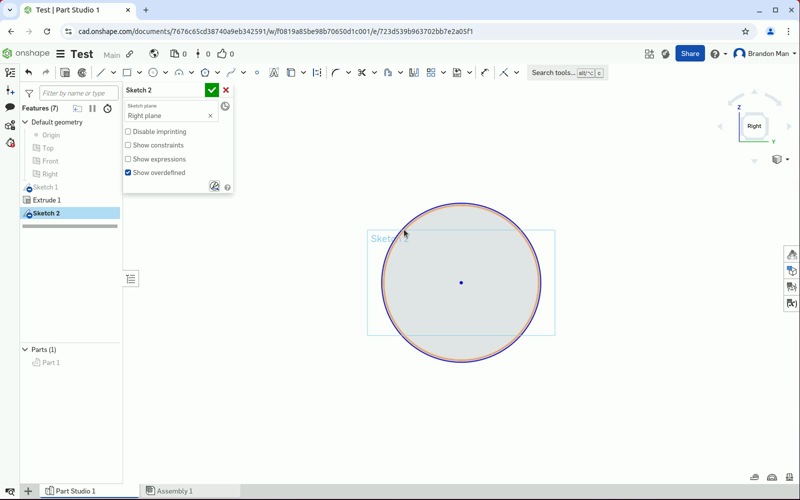
scroll(6)
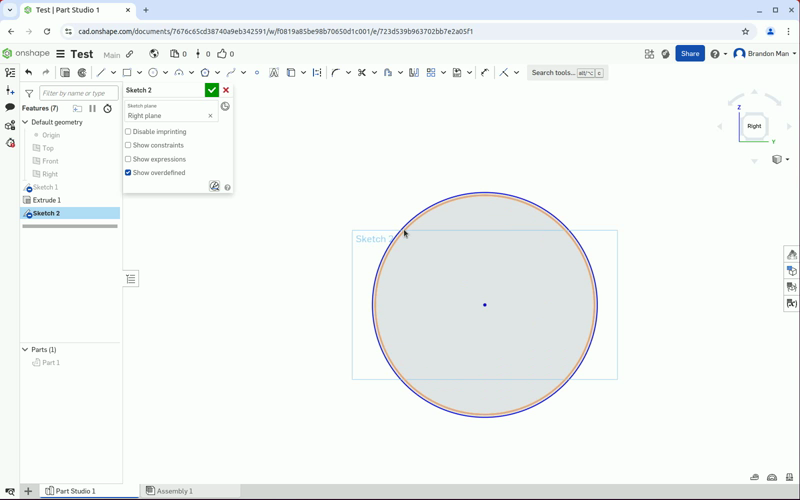
scroll(6)
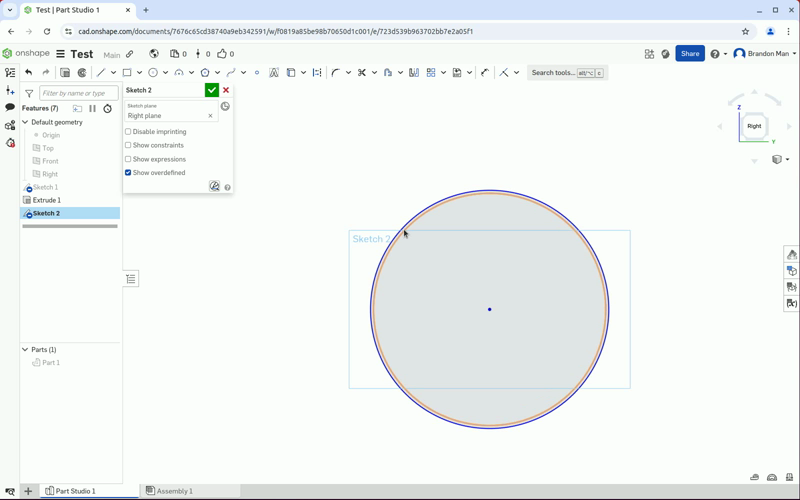
scroll(6)
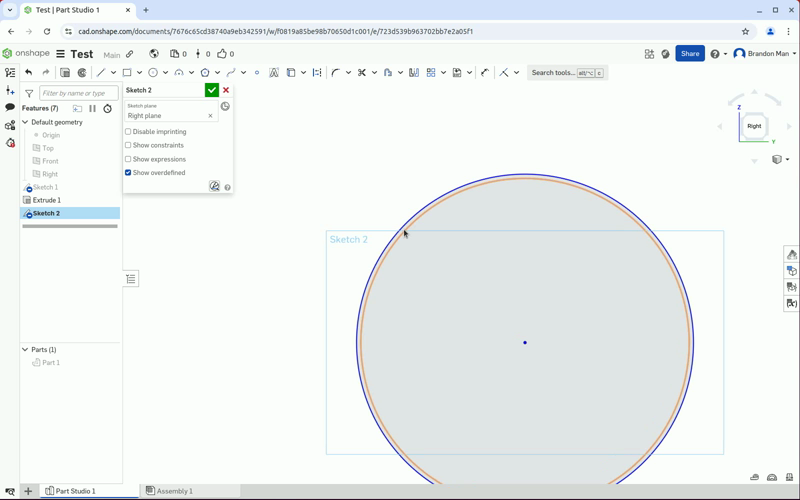
scroll(6)
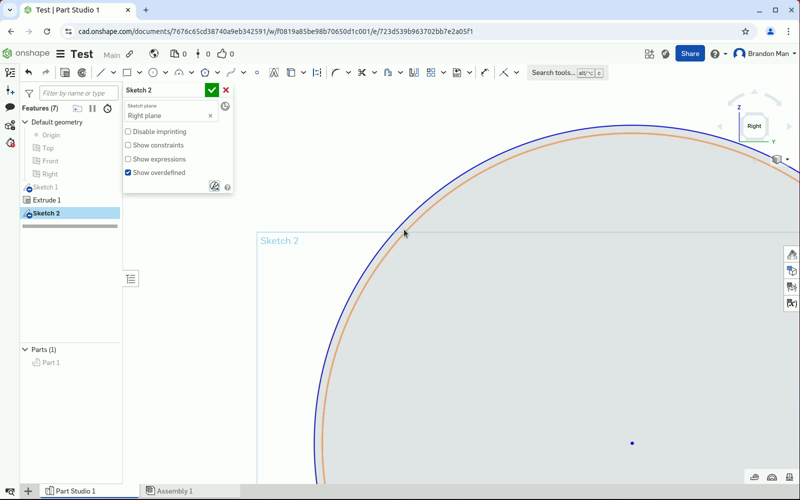
scroll(6)
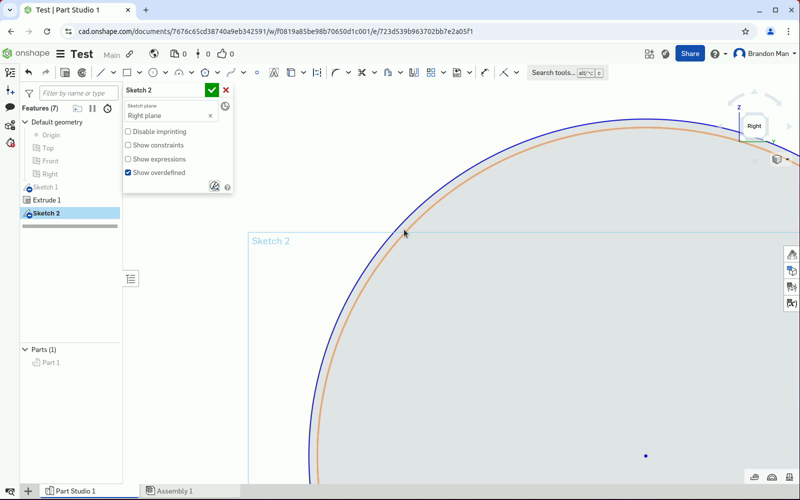
scroll(6)
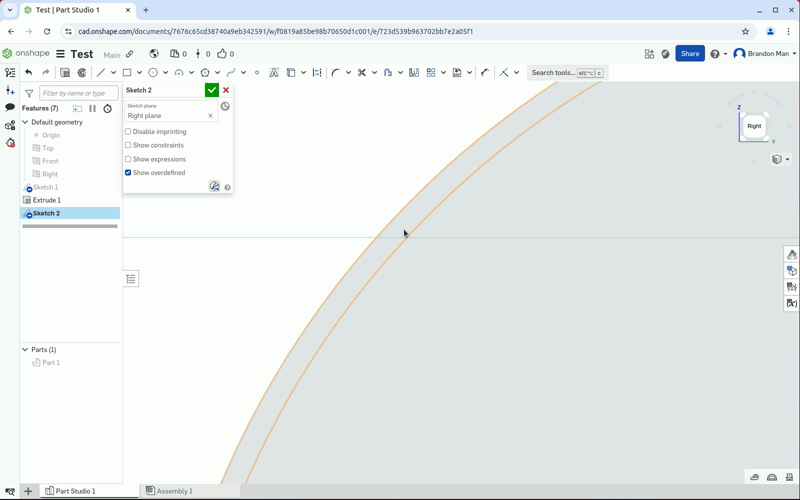
click(404, 229)
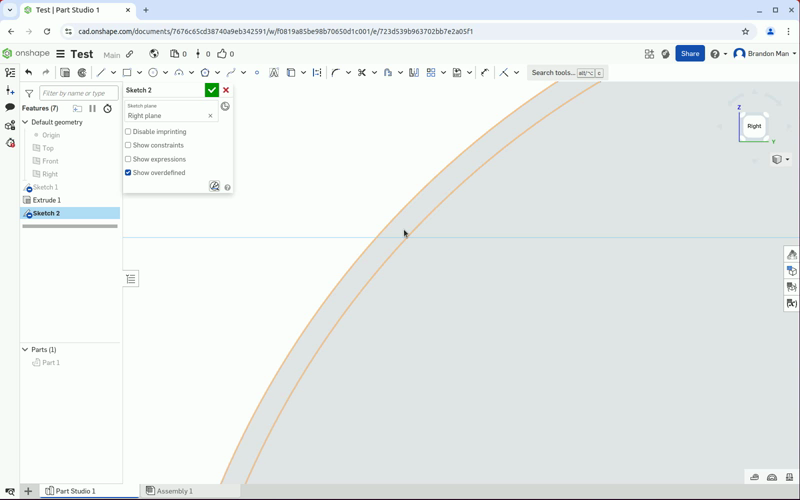
scroll(-6)
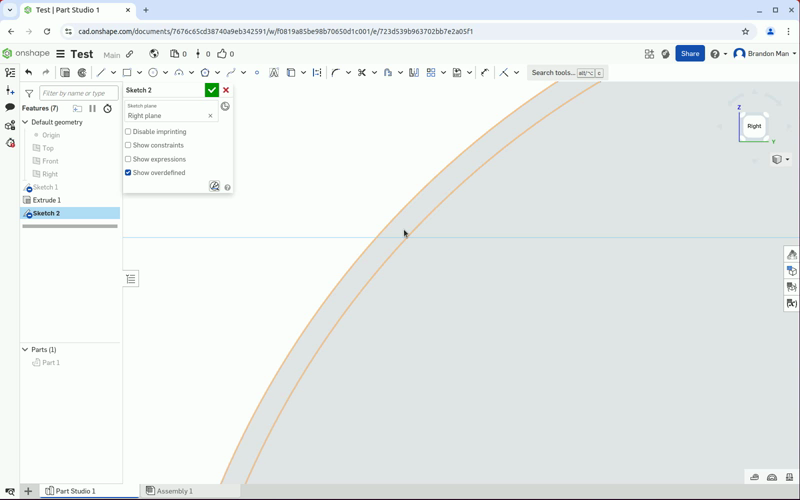
scroll(-6)
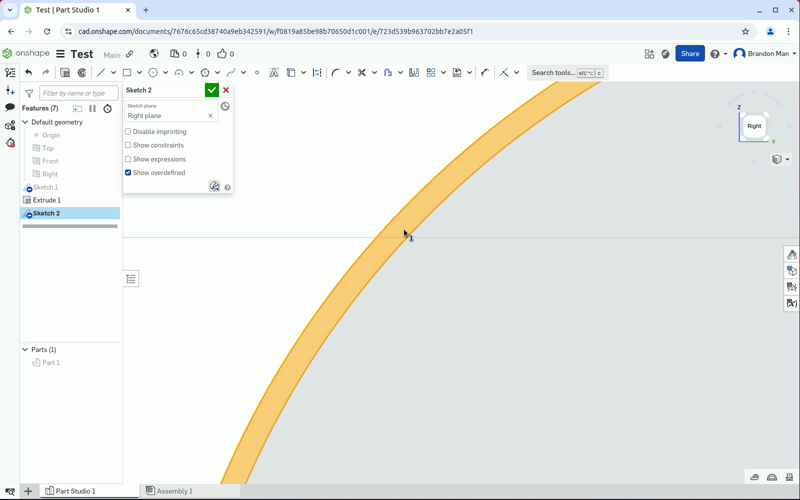
scroll(-6)
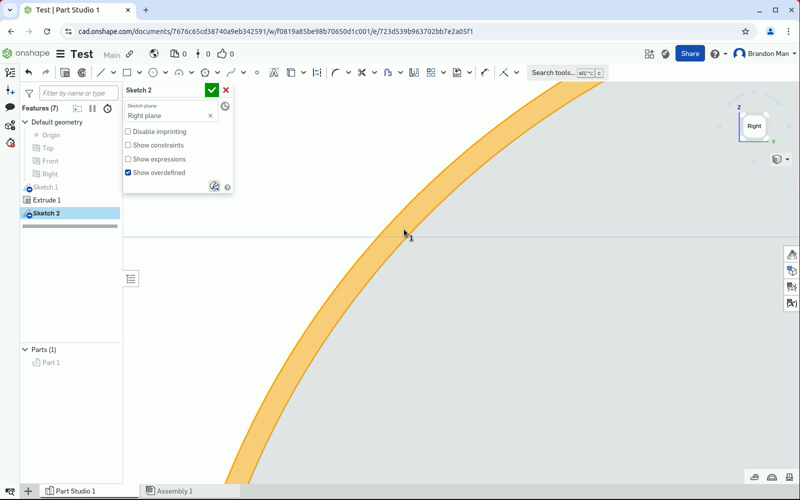
scroll(-6)
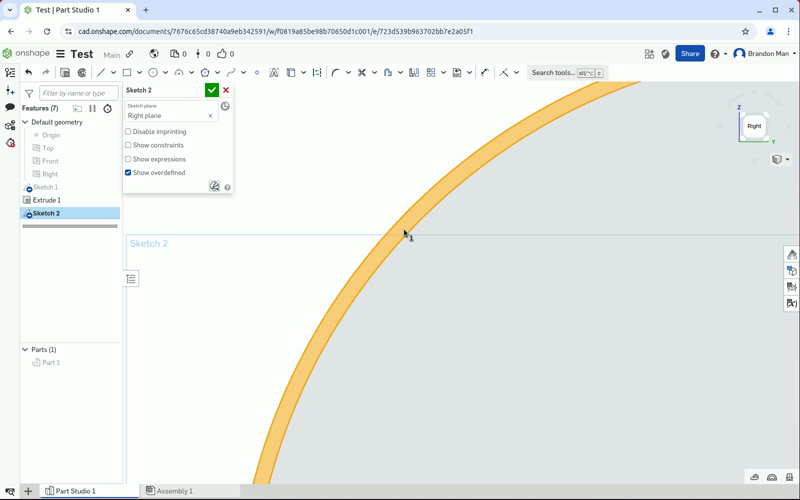
scroll(-6)
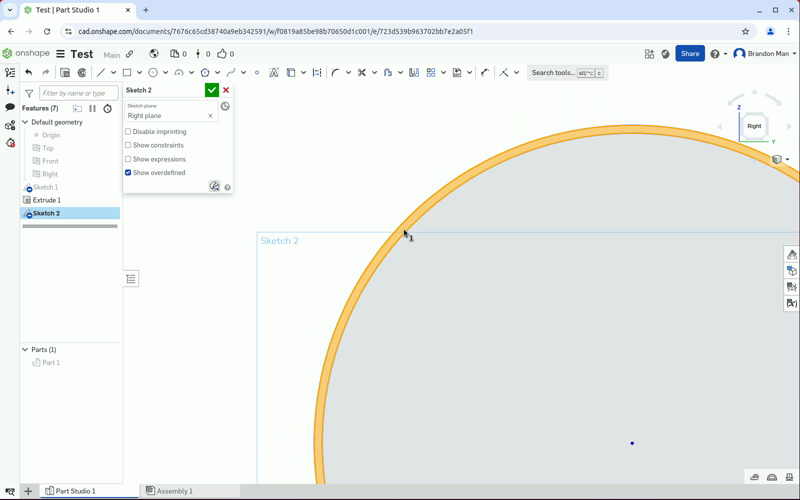
scroll(-6)
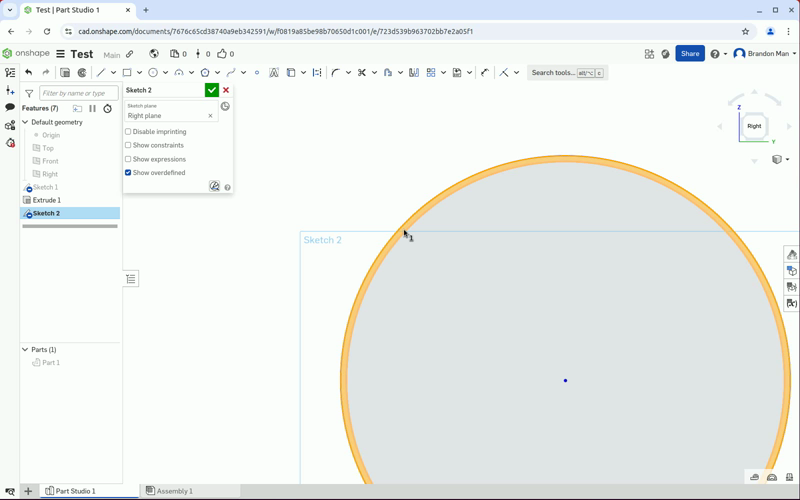
scroll(-6)
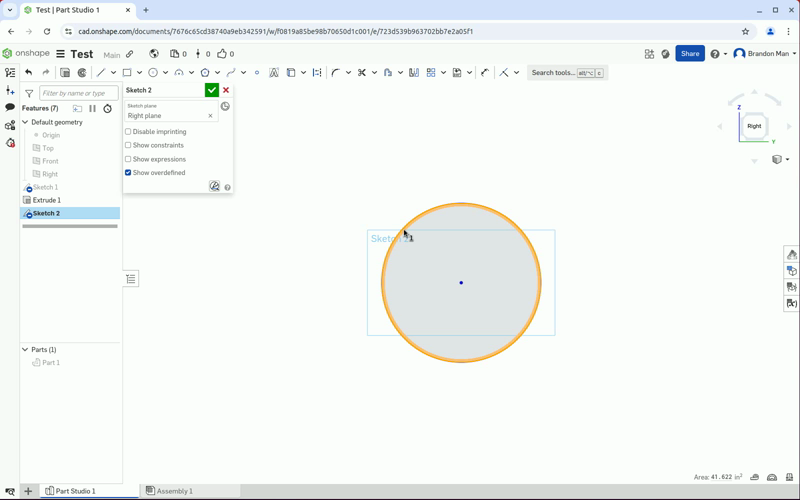
mouse_move(73, 352)
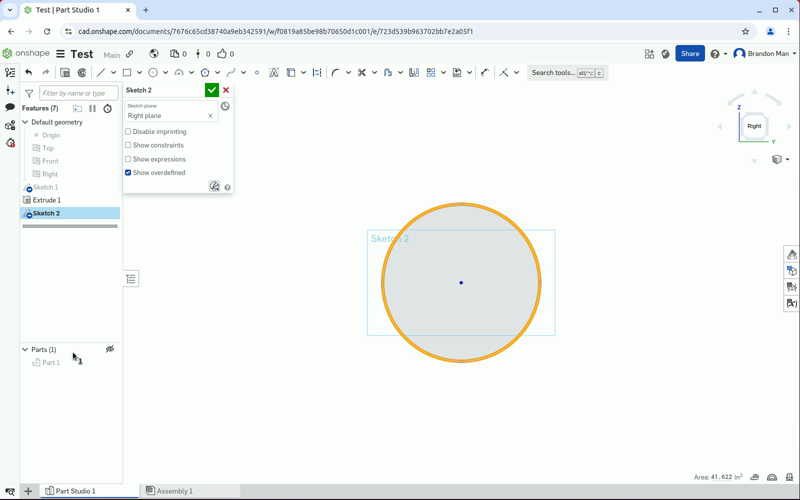
key(shift+y)
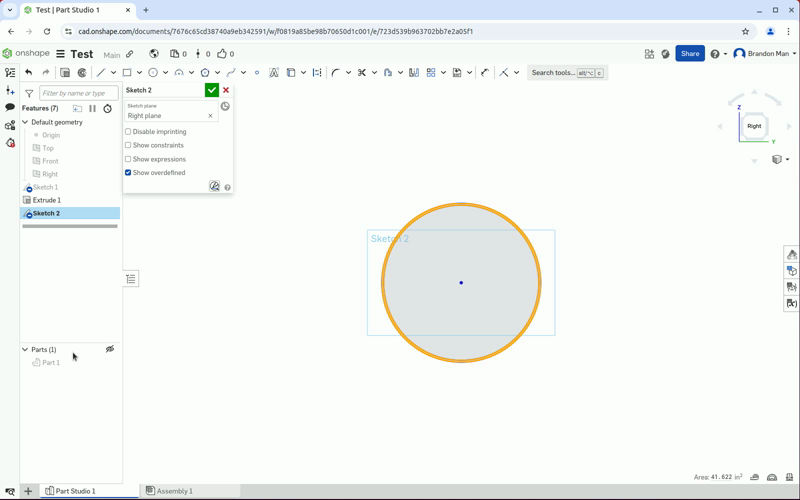
key(shift+e)
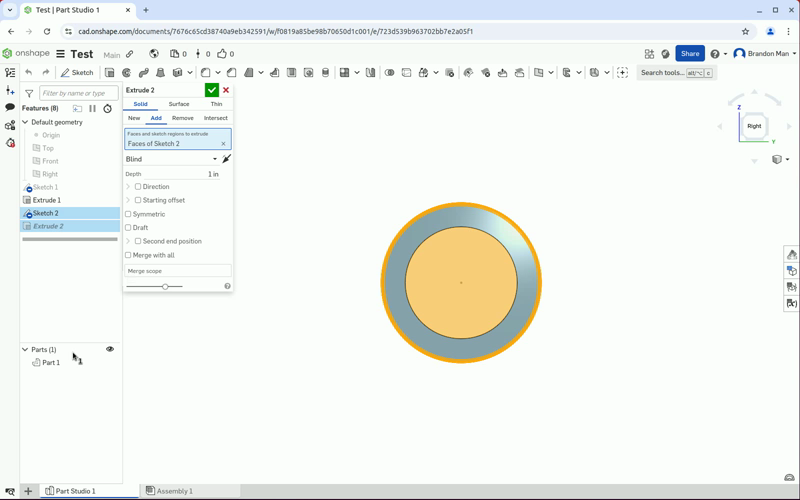
mouse_move(143, 106)
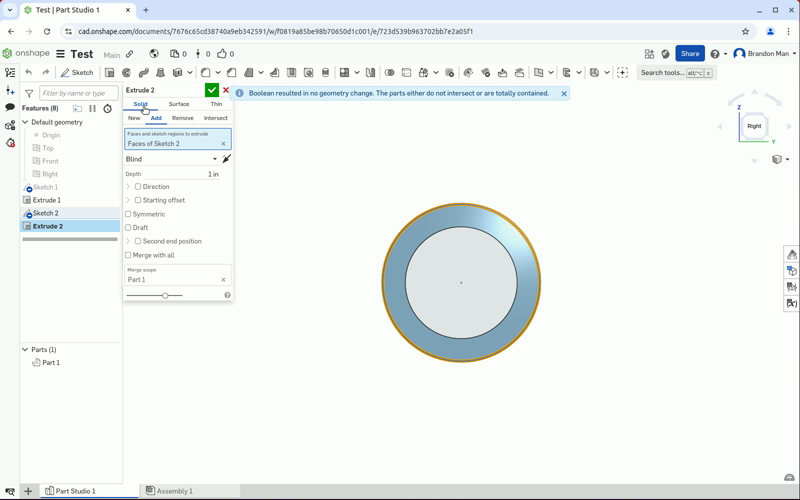
click(143, 106)
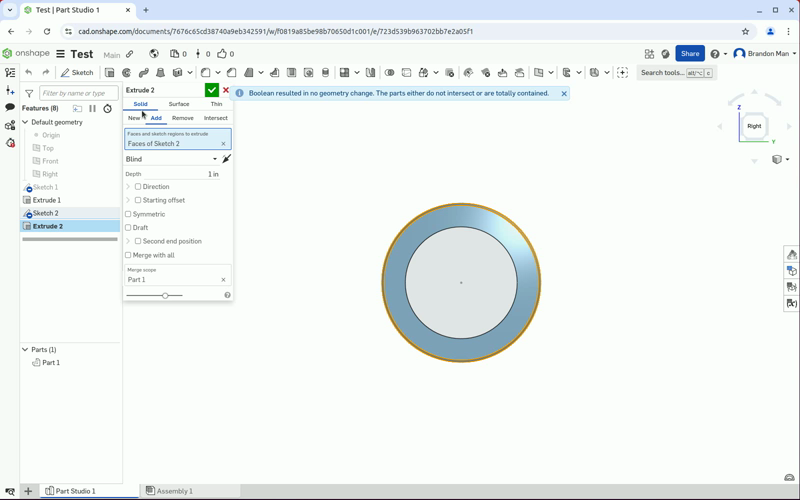
mouse_move(137, 120)
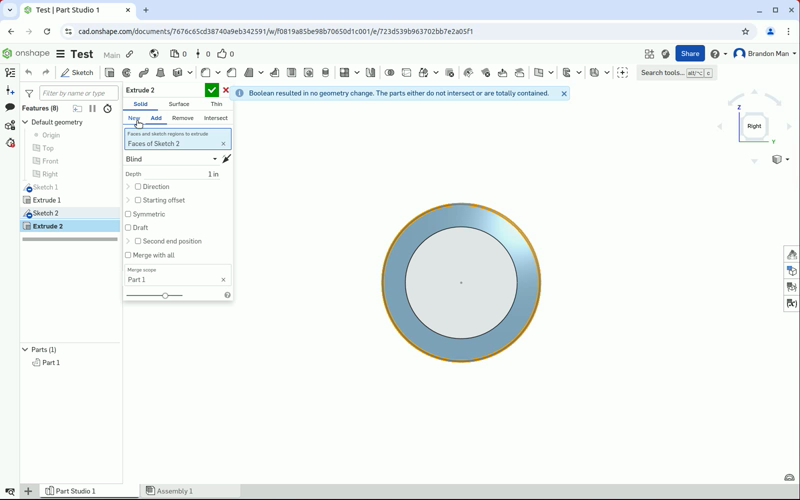
click(137, 120)
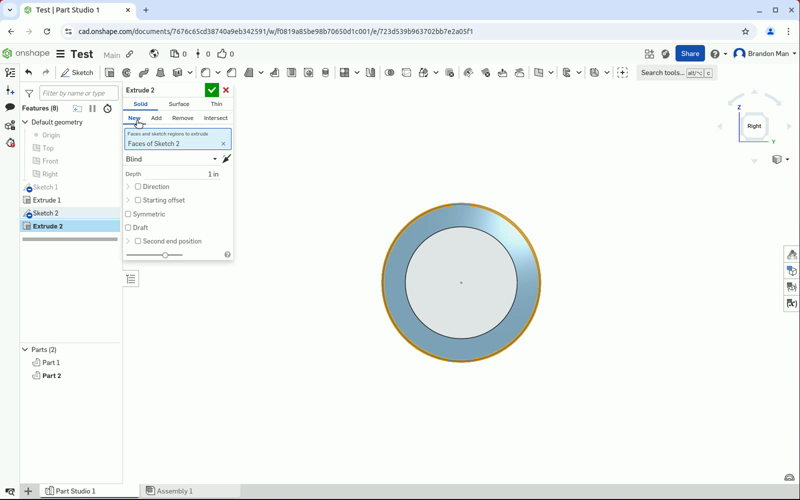
key(tab, 4)
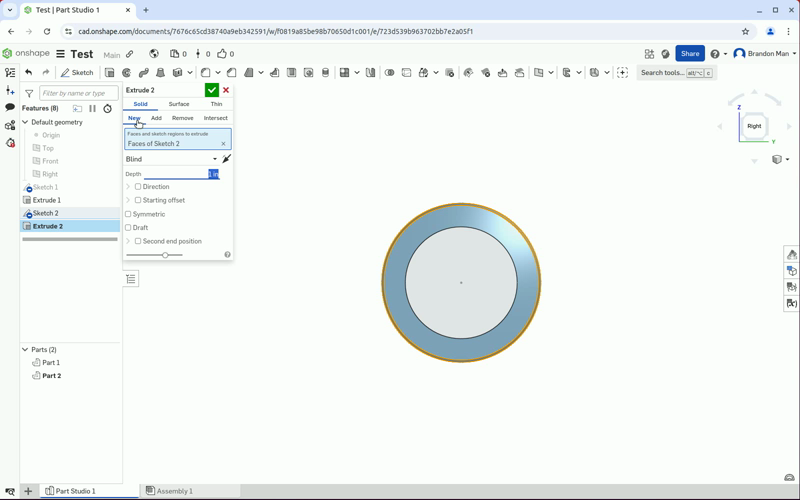
text(23.108)
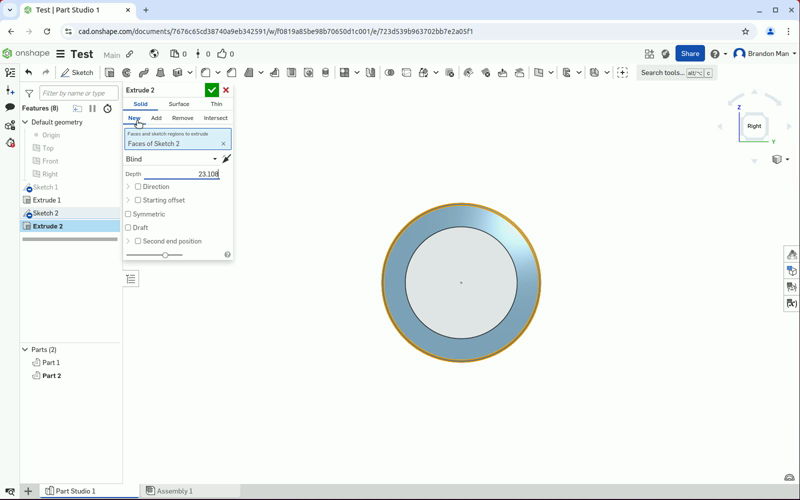
key(enter)
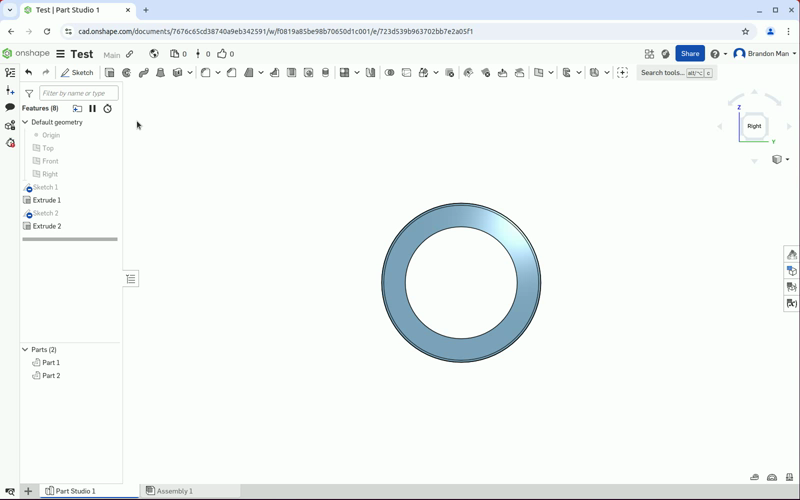
key(shift+h)
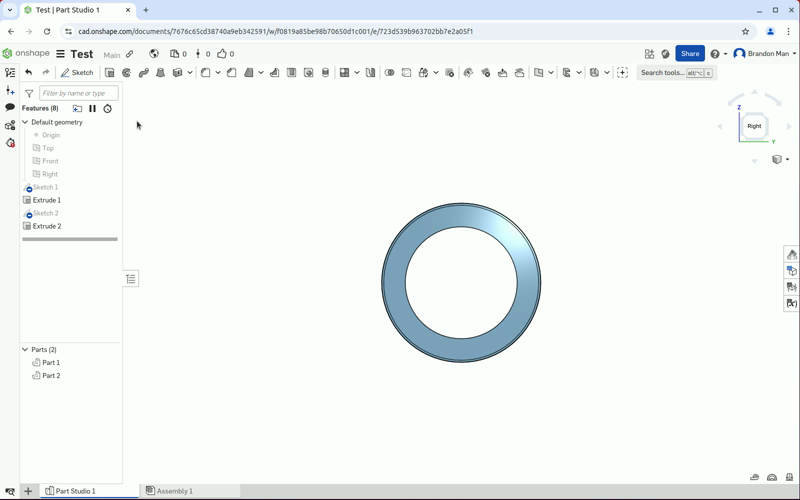
key(shift+h)
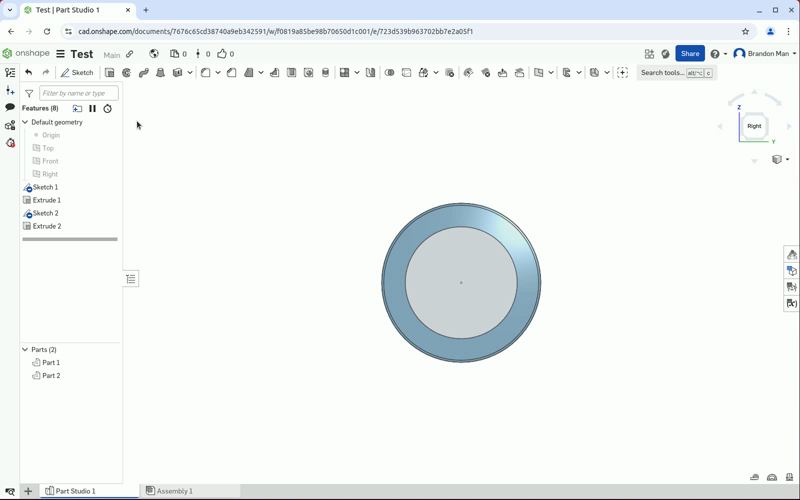
key(shift+7)
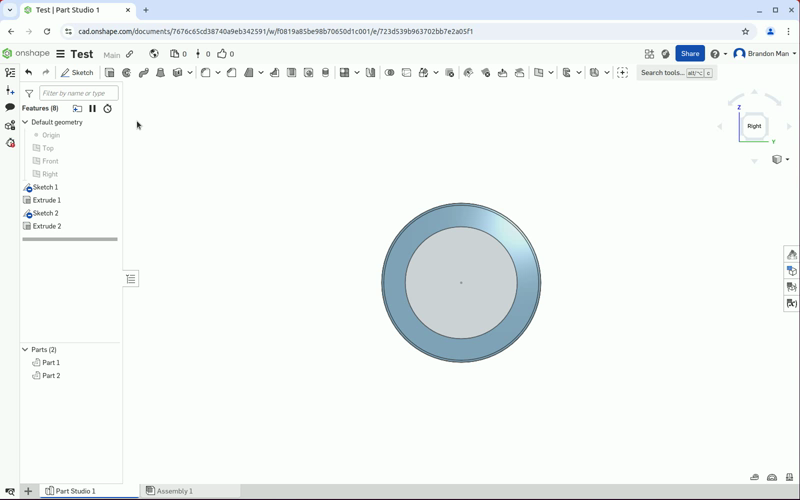
key(right, 2)
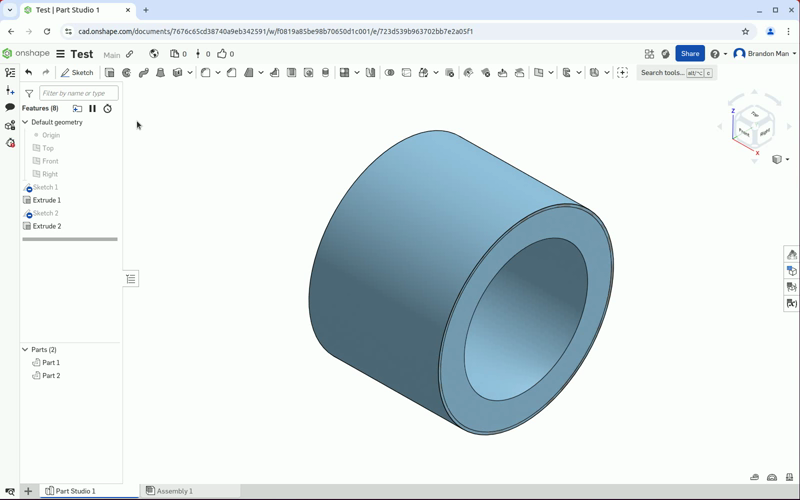
key(down, 2)
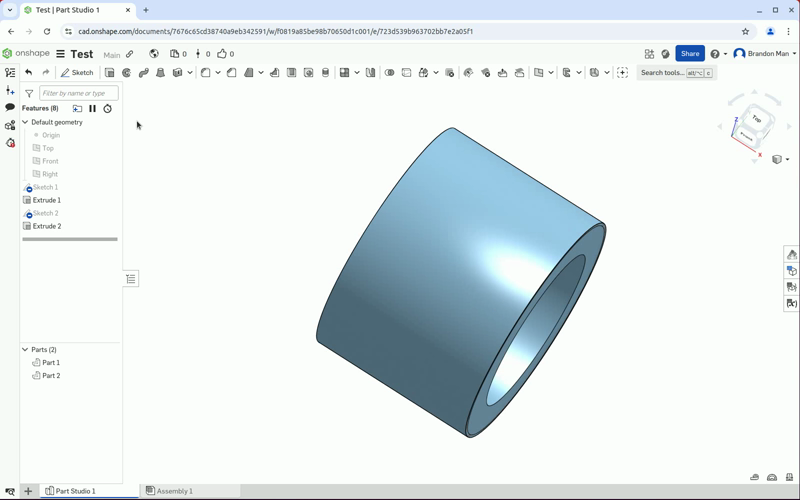
key(up, 2)
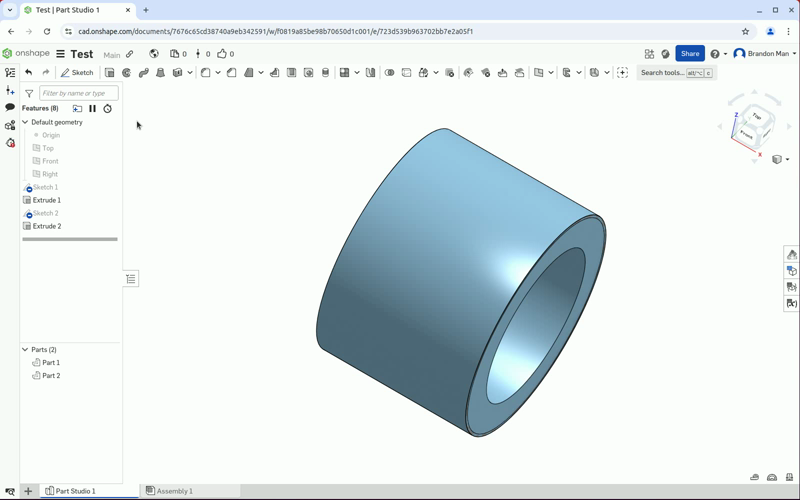
key(left, 2)
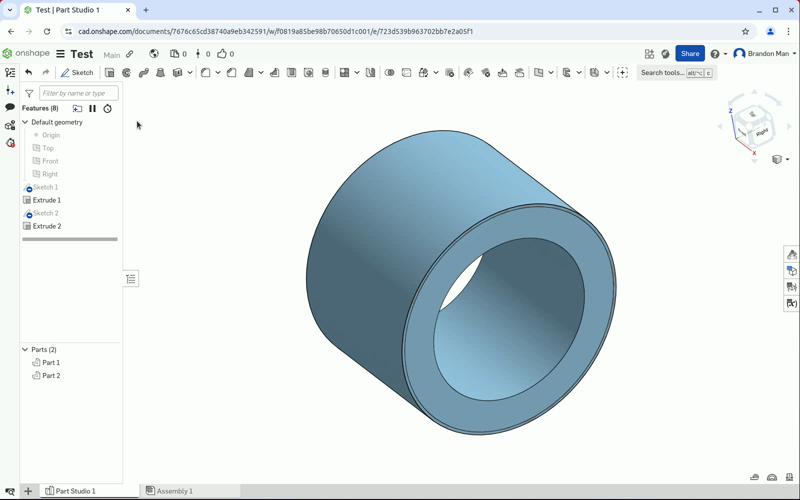
mouse_move(73, 189)
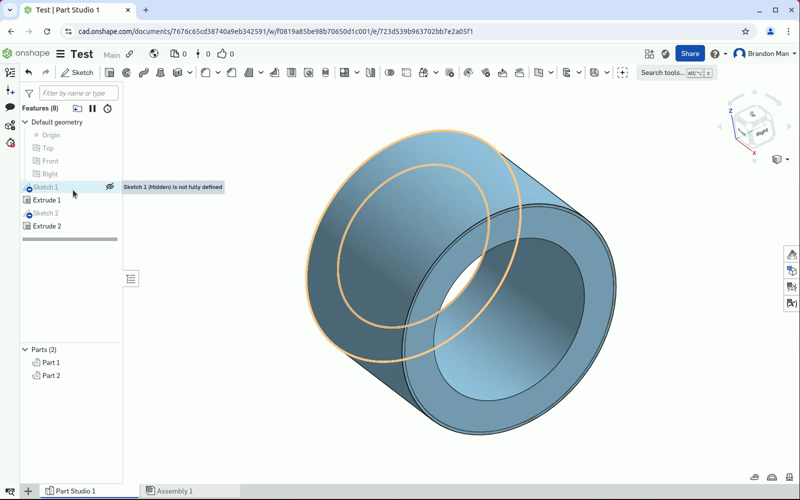
click(73, 189)